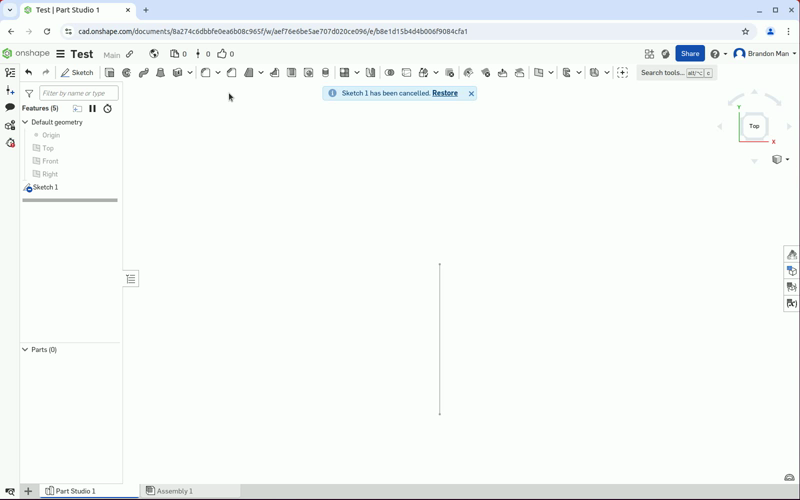
key(shift+h)
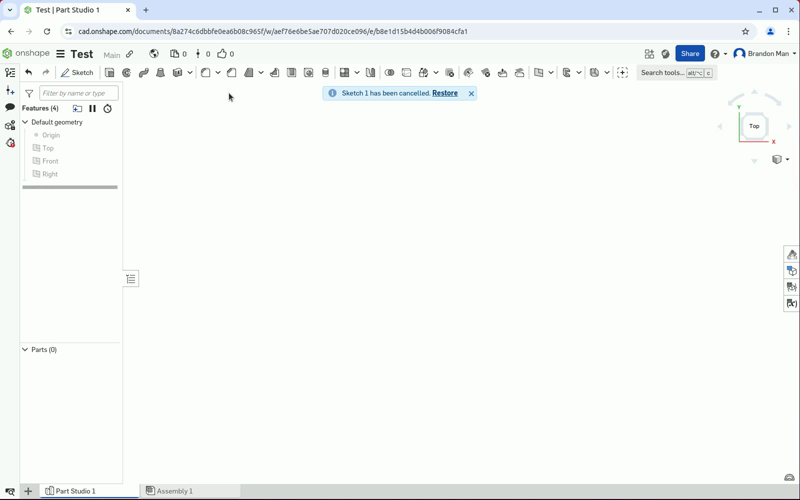
key(shift+s)
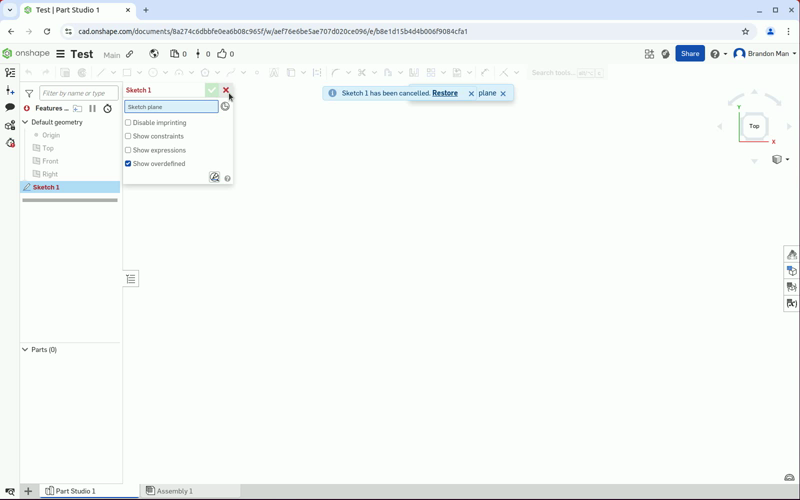
mouse_move(73, 150)
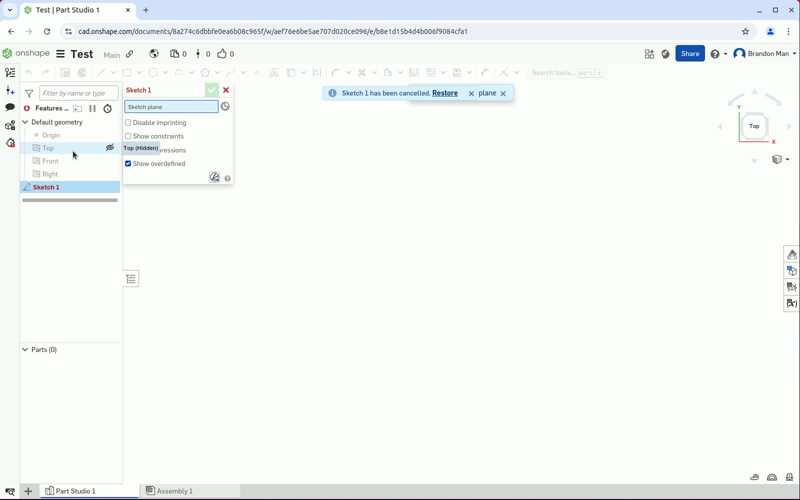
click(73, 150)
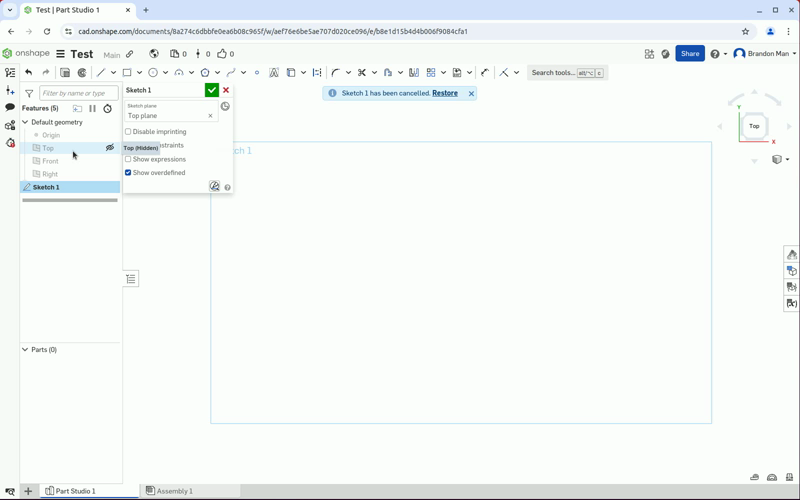
mouse_move(73, 352)
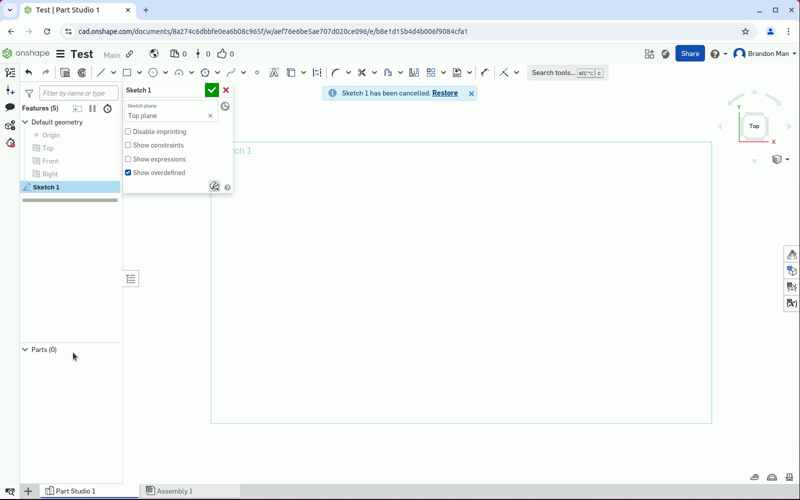
key(y)
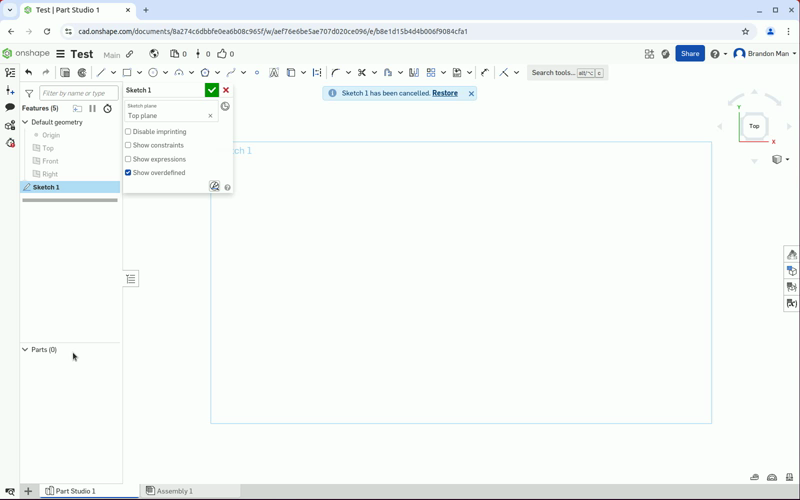
key(l)
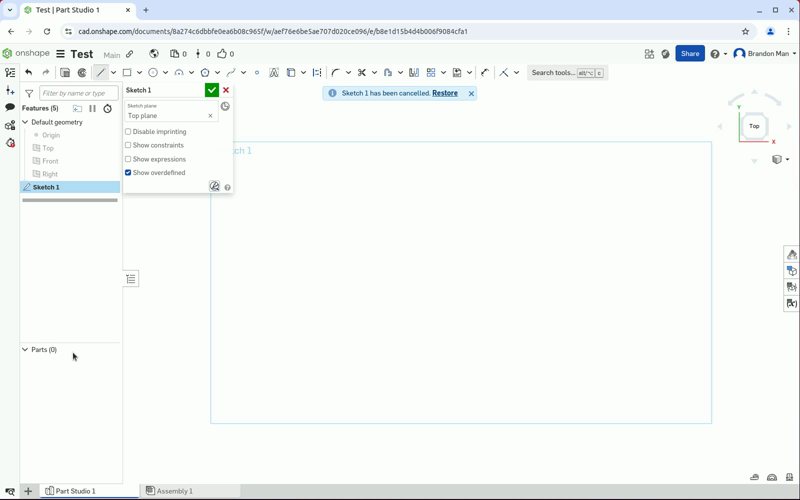
key_down(shift)
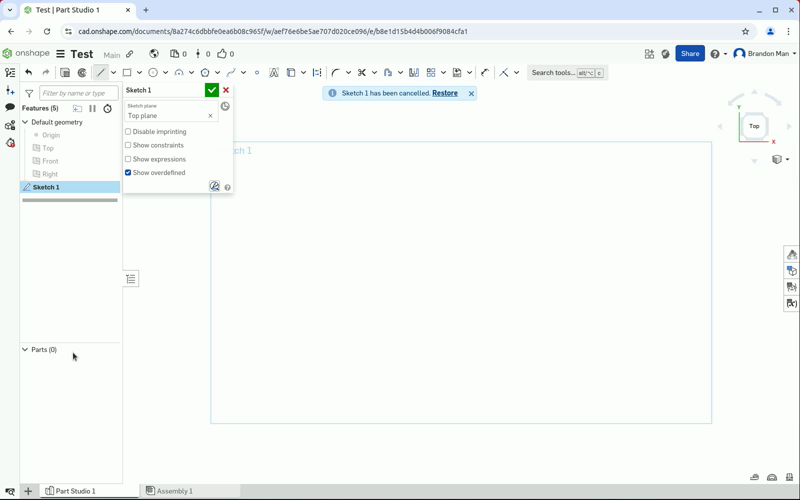
mouse_move(349, 282)
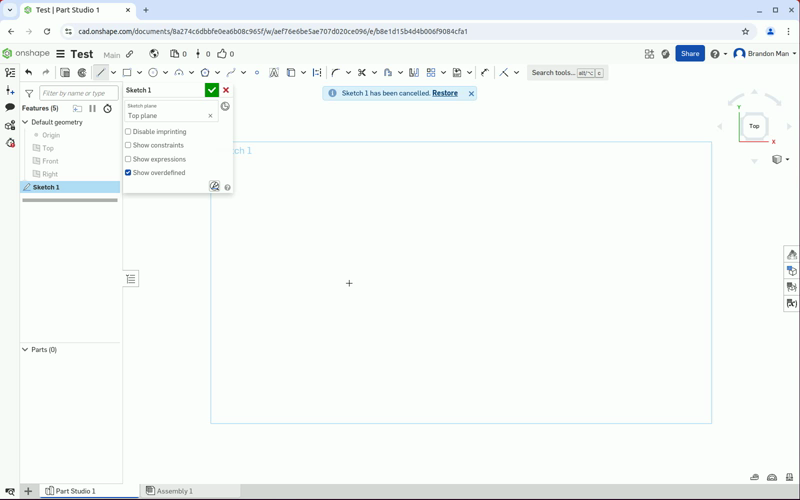
click(349, 282)
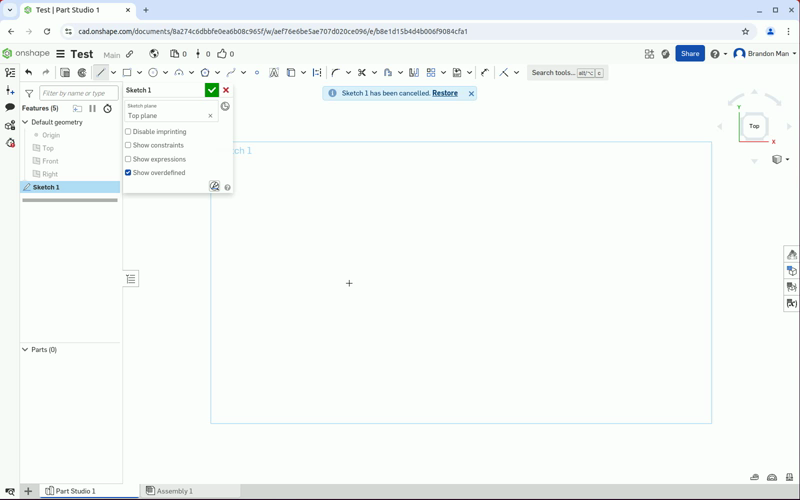
key_up(shift)
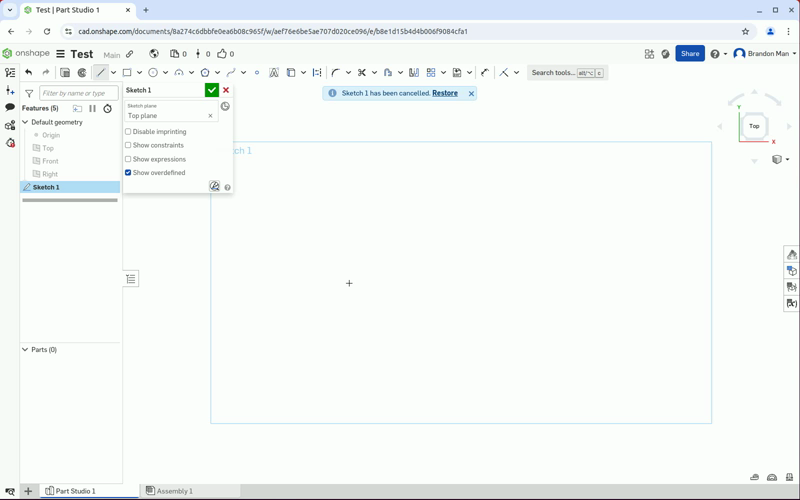
key_down(shift)
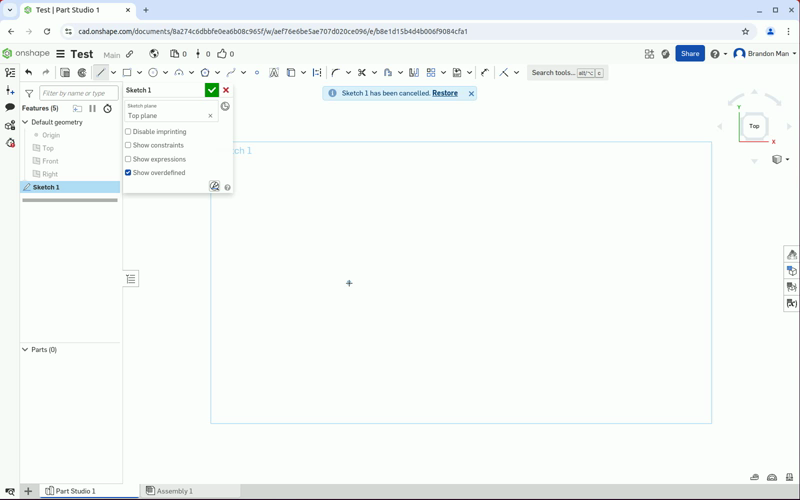
mouse_move(405, 378)
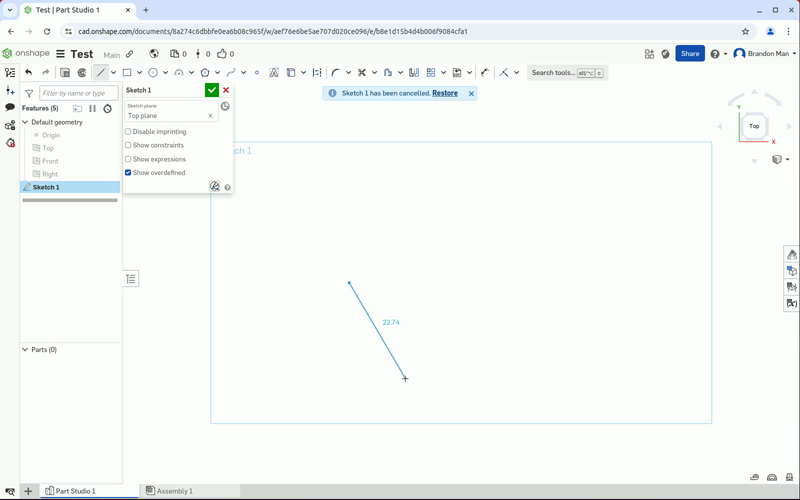
click(405, 378)
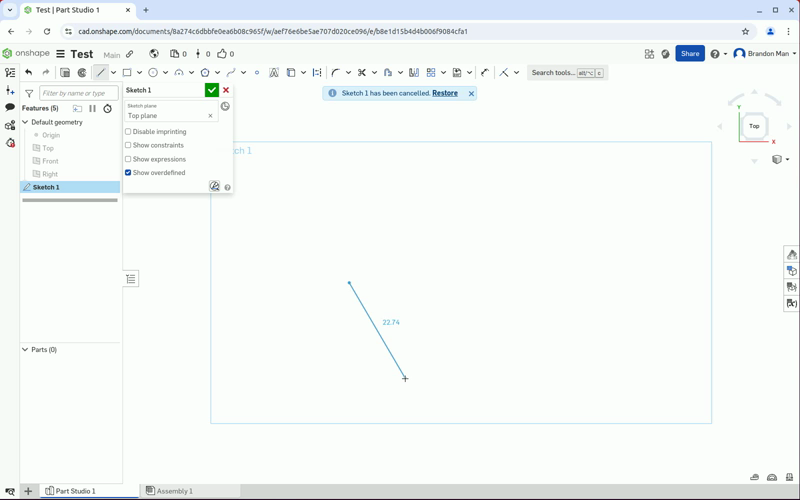
key_up(shift)
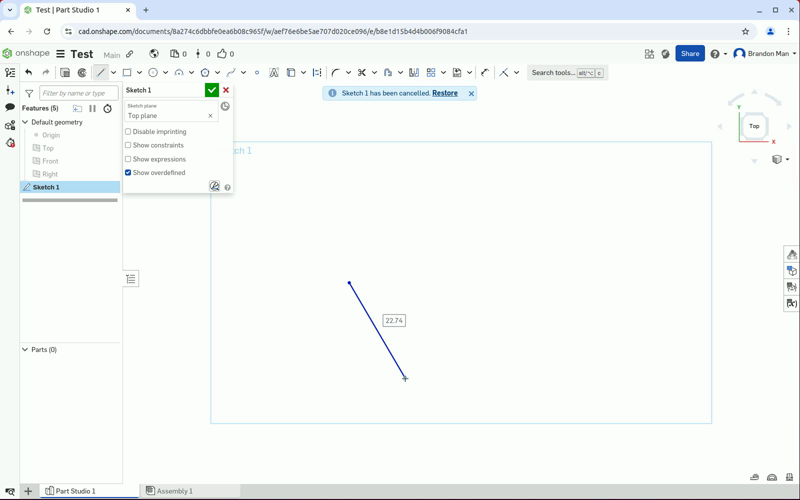
key_down(shift)
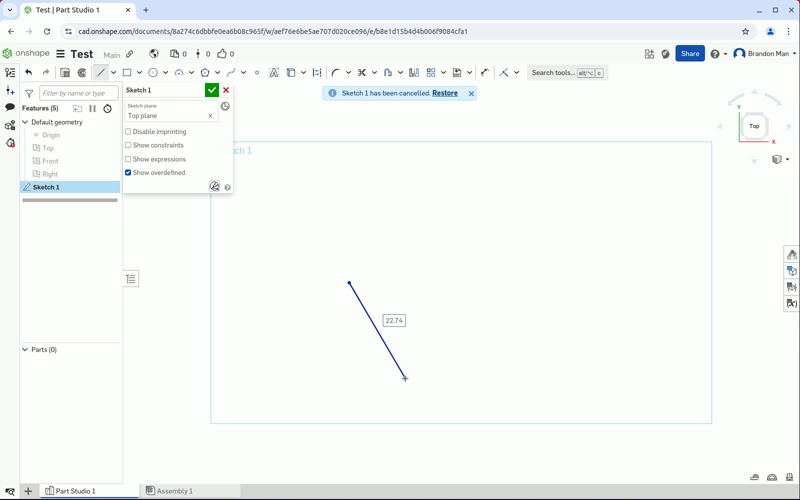
mouse_move(514, 378)
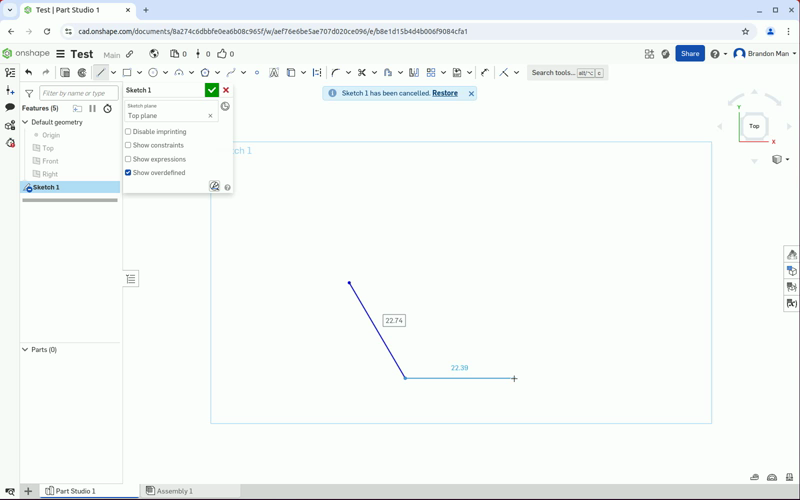
click(514, 378)
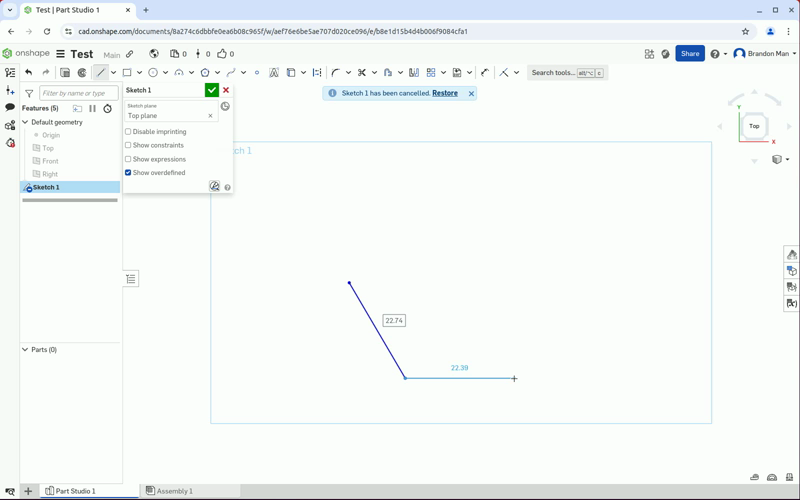
key_up(shift)
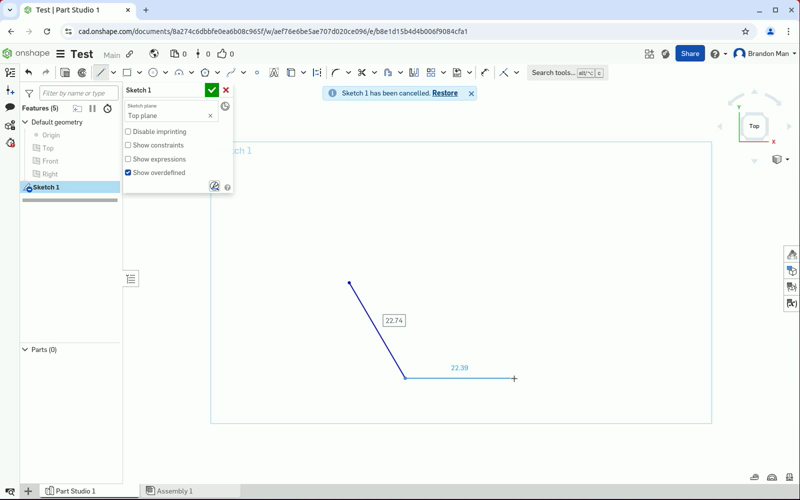
key_down(shift)
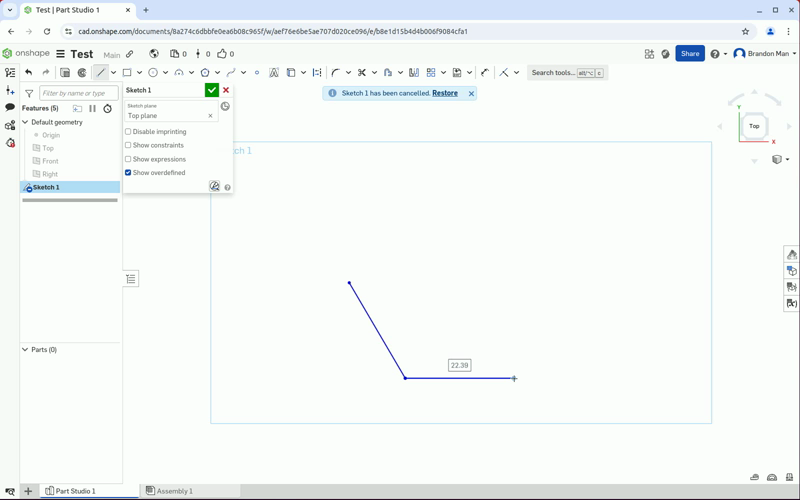
mouse_move(569, 282)
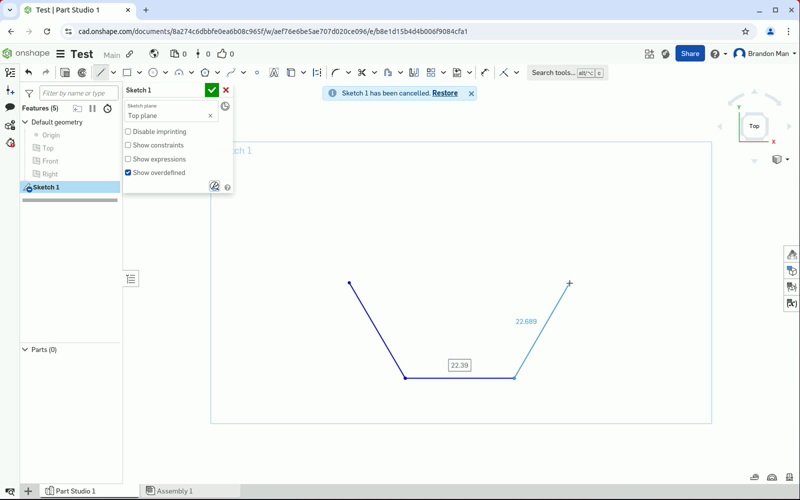
click(569, 282)
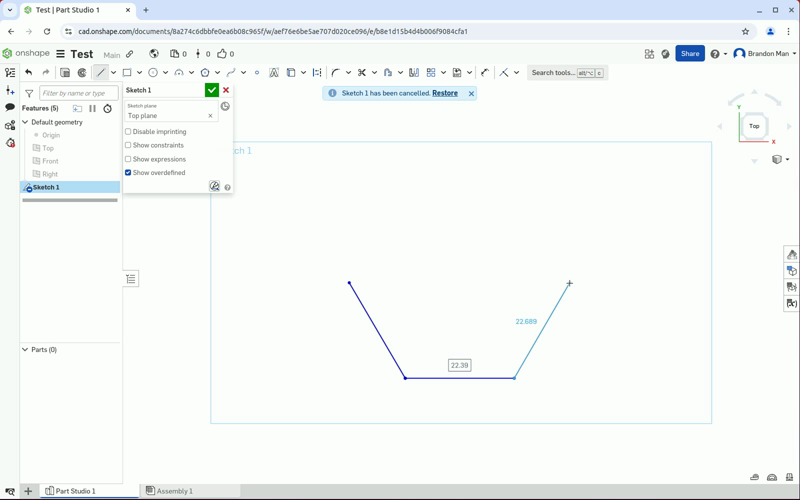
key_up(shift)
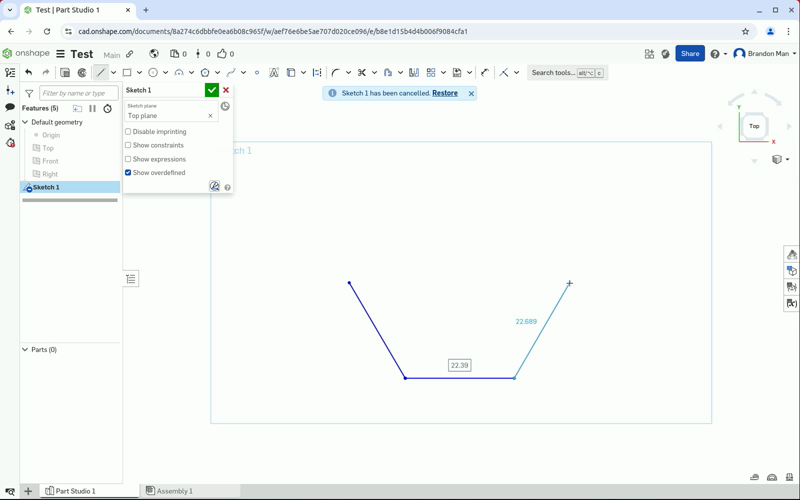
key_down(shift)
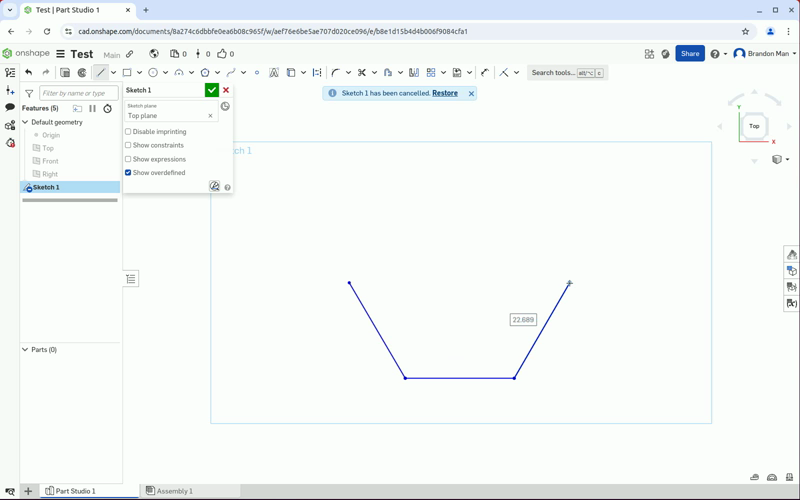
mouse_move(514, 187)
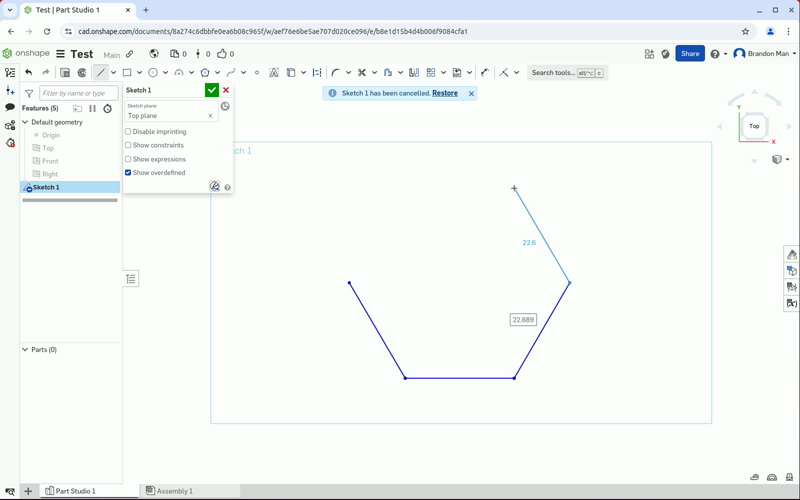
click(514, 187)
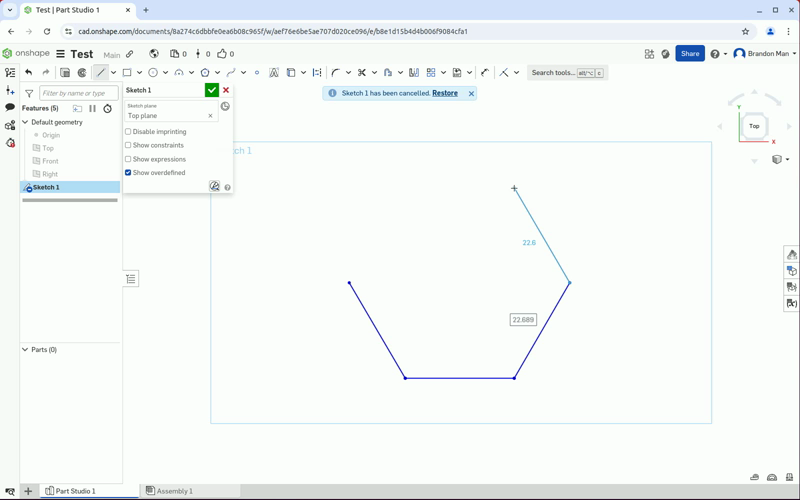
key_up(shift)
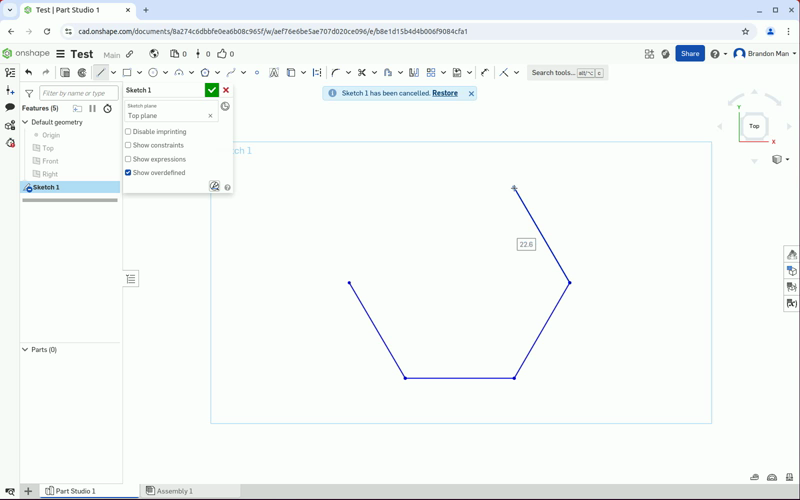
key_down(shift)
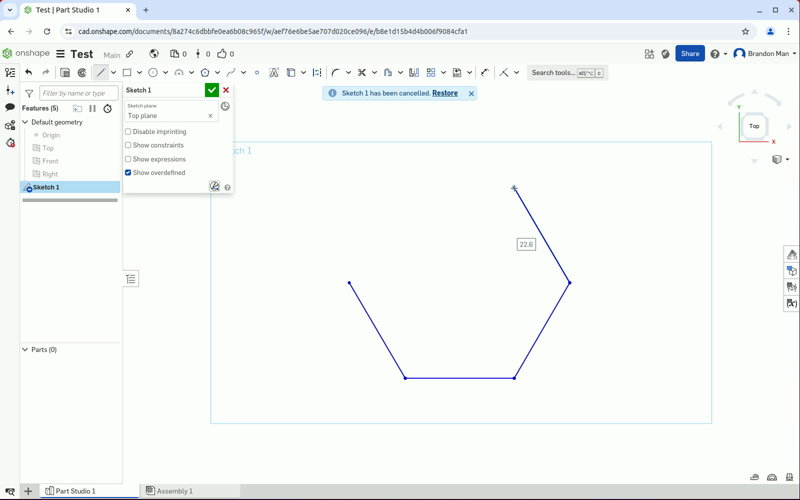
mouse_move(405, 187)
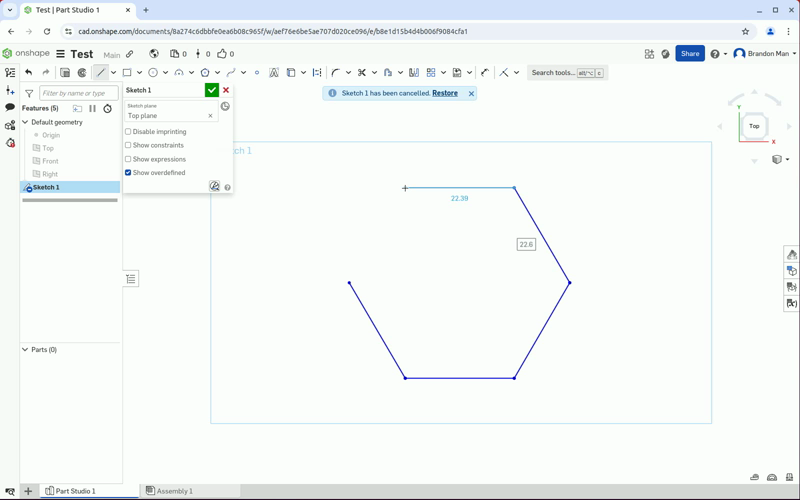
click(405, 187)
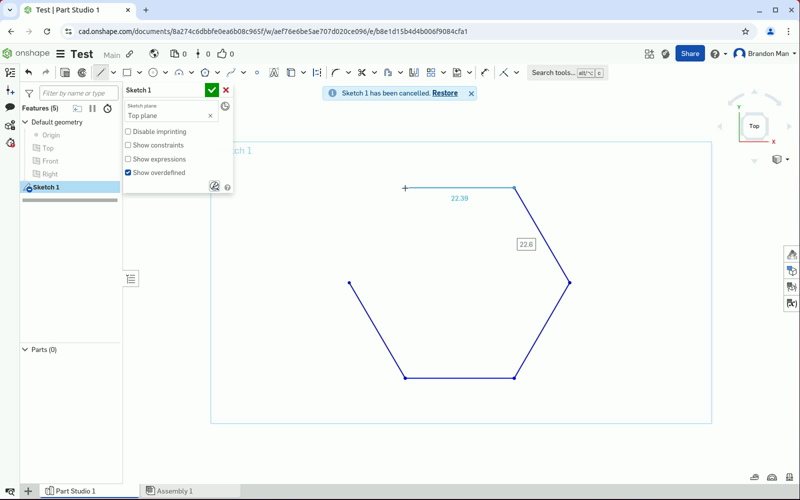
key_up(shift)
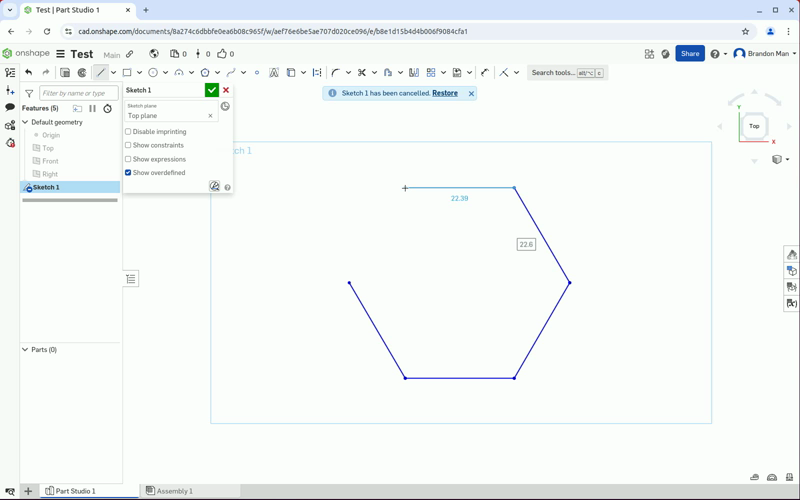
key_down(shift)
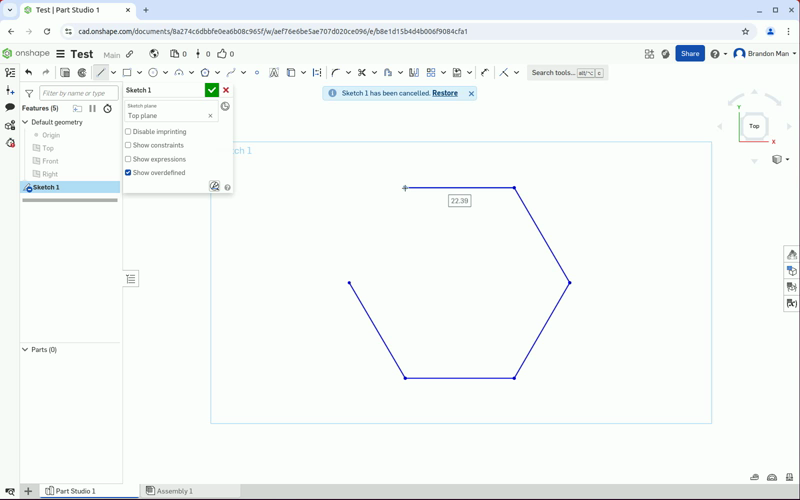
mouse_move(349, 282)
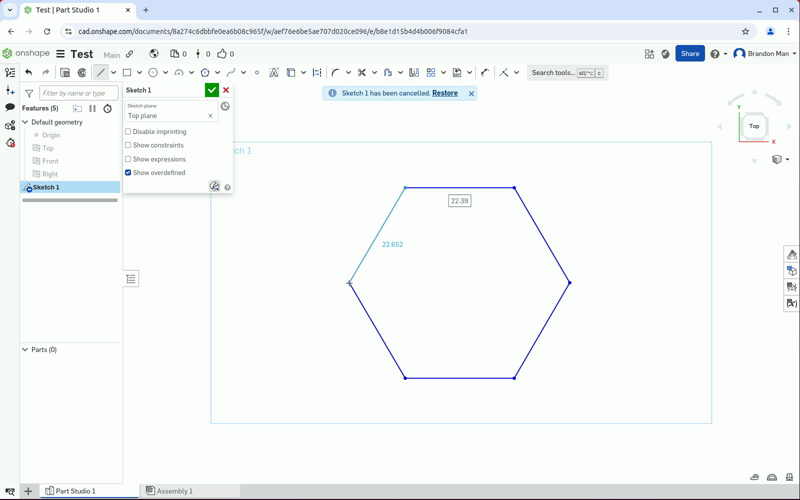
key_up(shift)
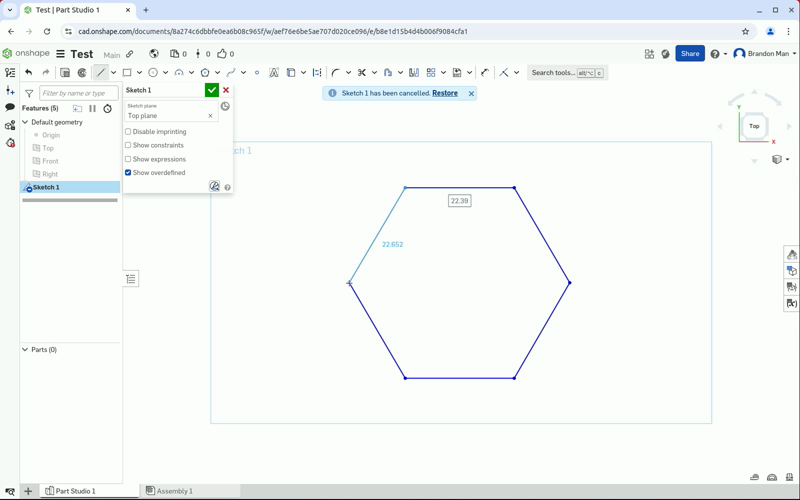
click(349, 282)
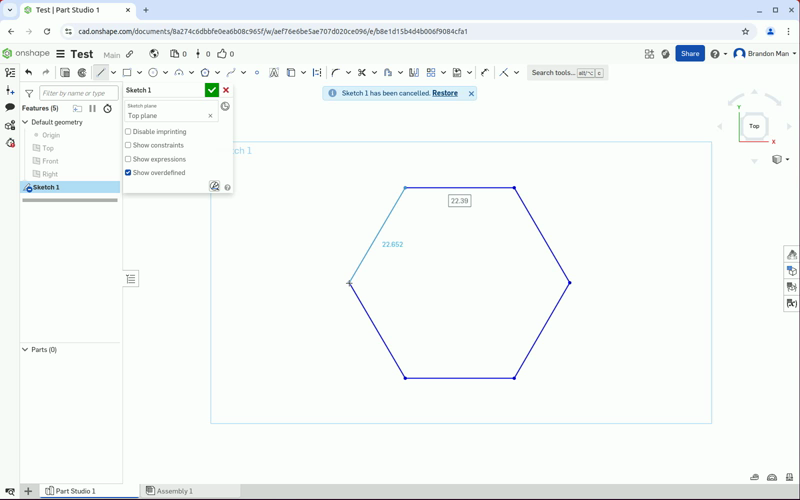
key(esc)
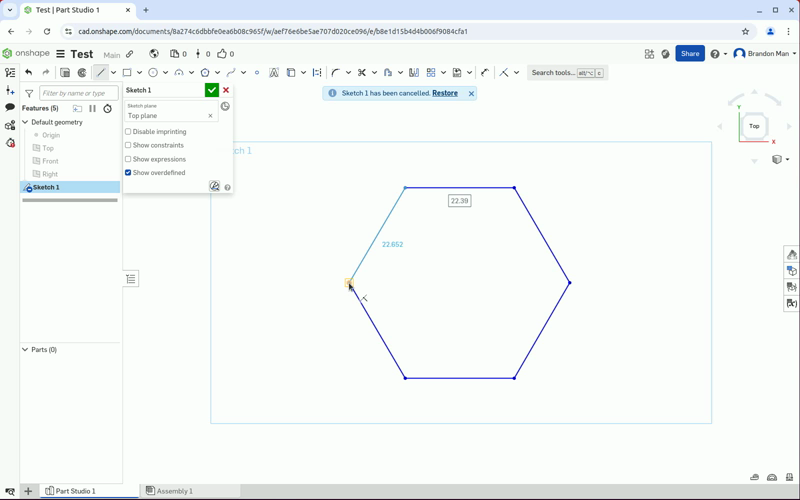
mouse_move(491, 317)
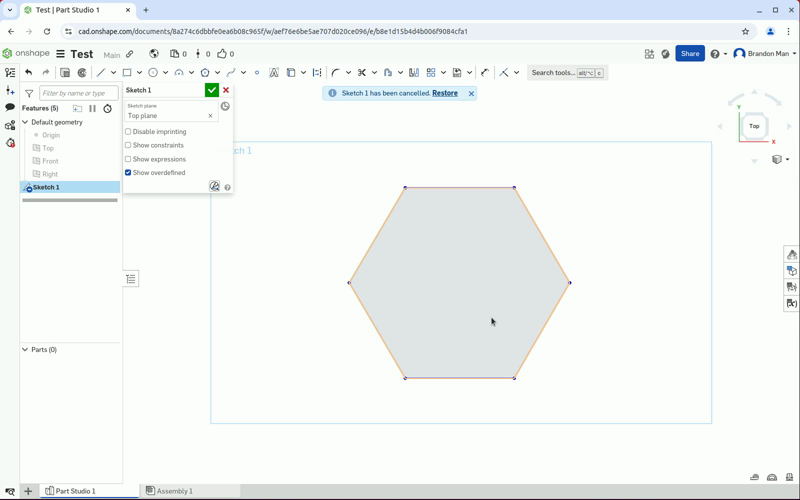
click(491, 317)
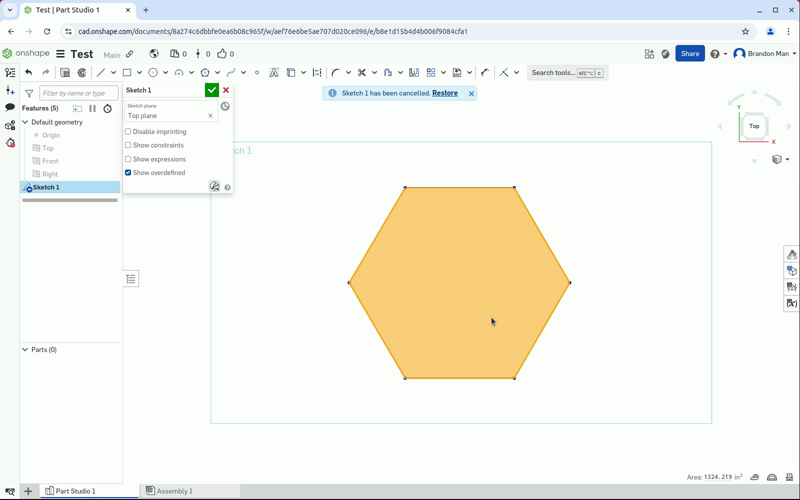
mouse_move(73, 352)
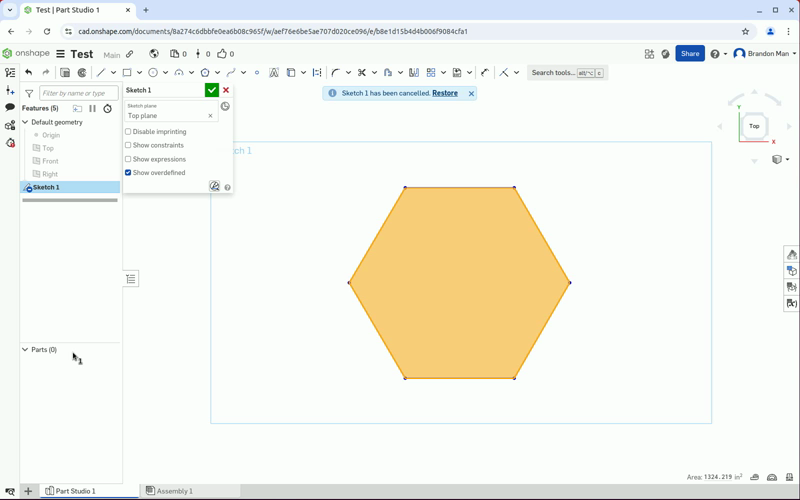
key(shift+y)
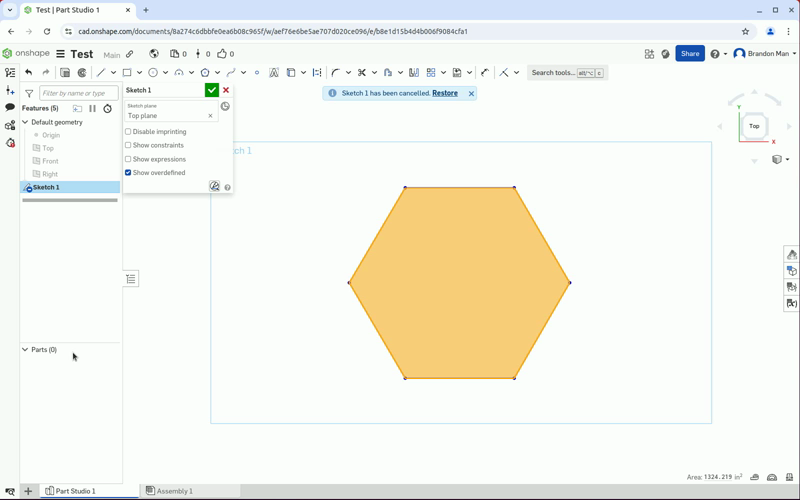
key(shift+e)
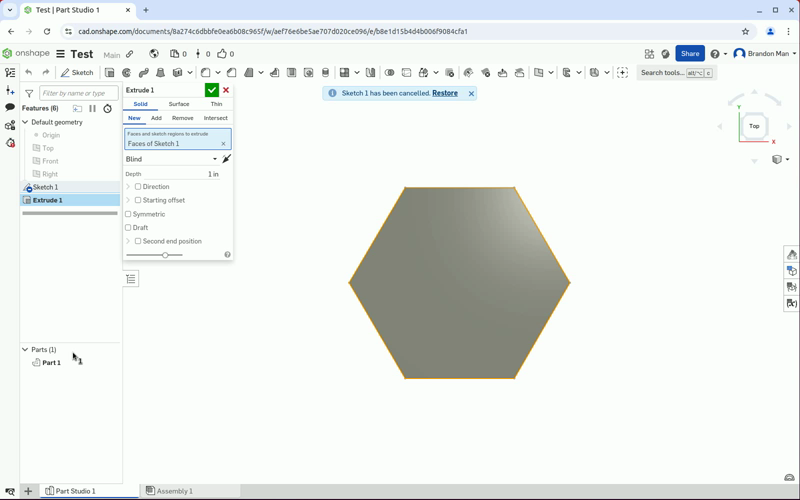
mouse_move(143, 106)
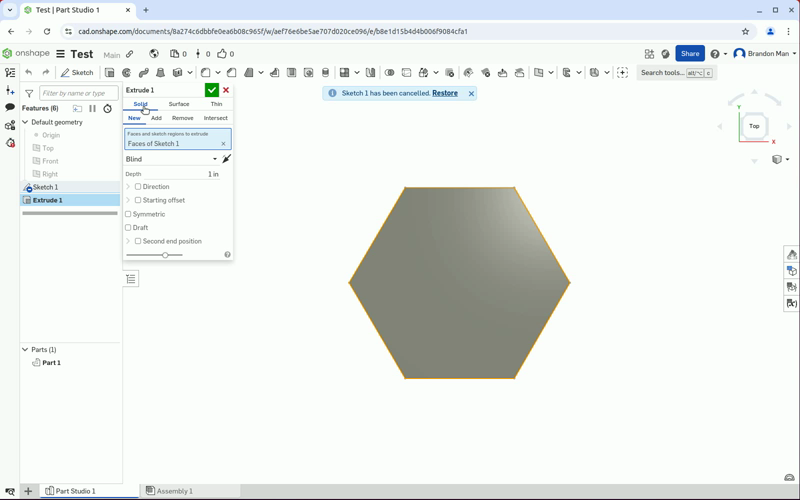
click(143, 106)
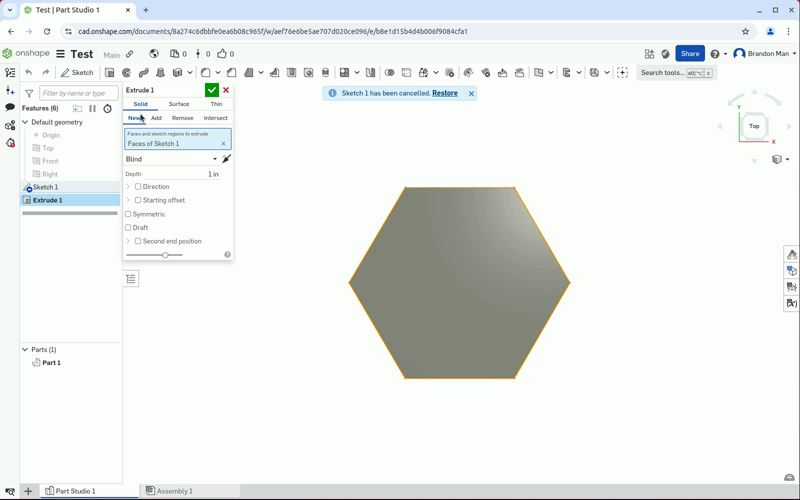
mouse_move(137, 120)
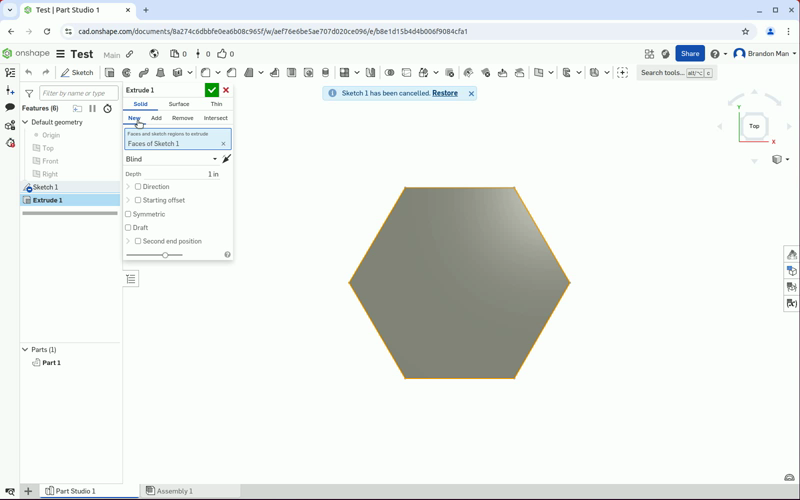
click(137, 120)
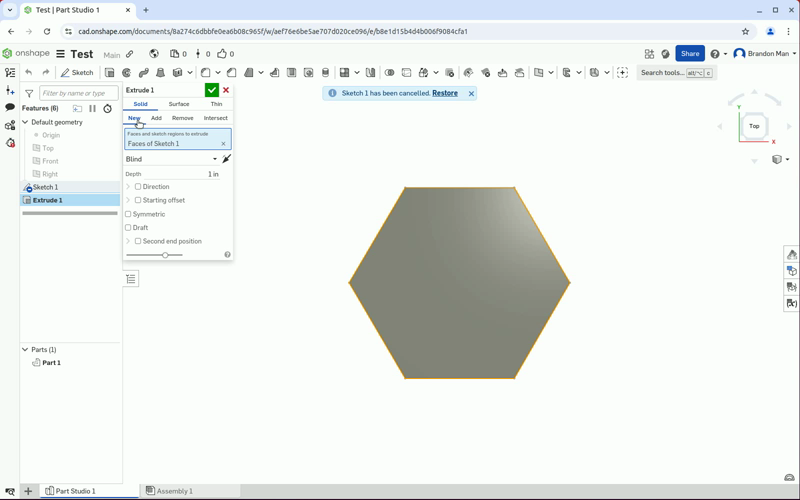
key(tab, 4)
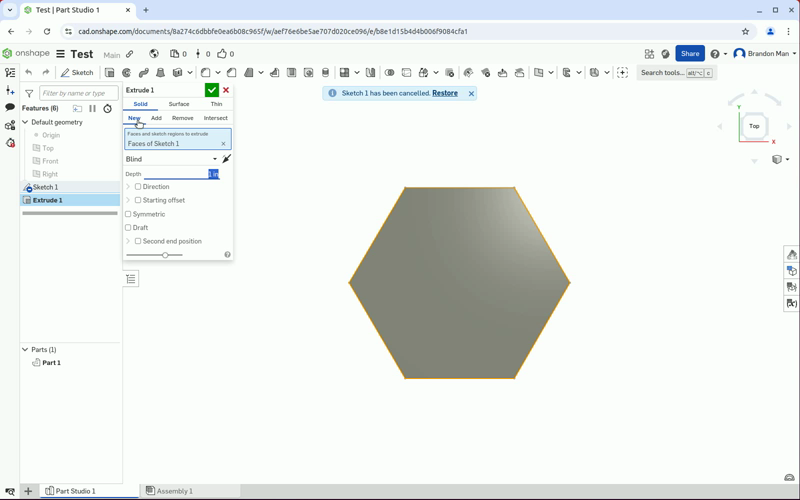
text(15.405)
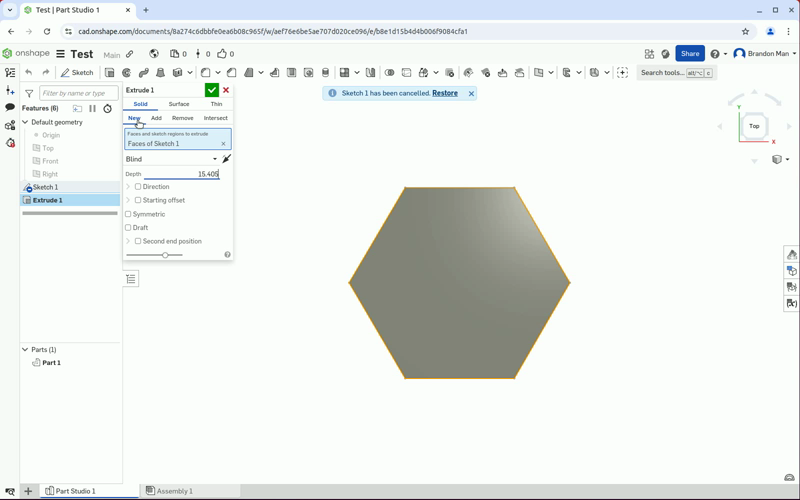
key(enter)
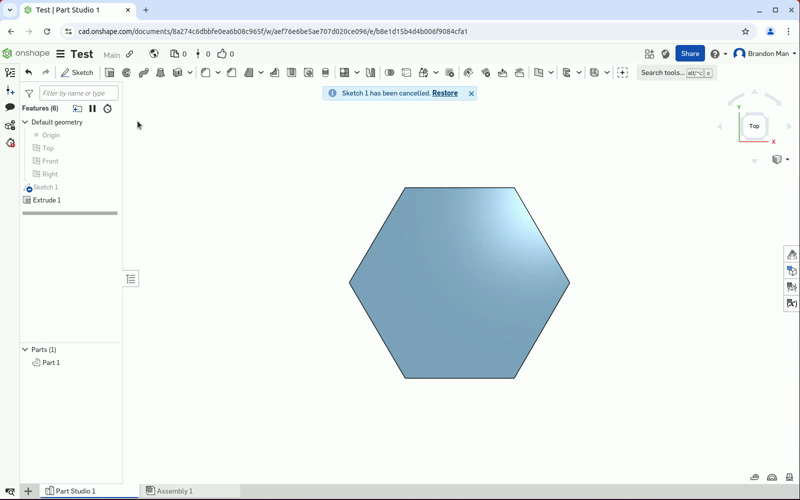
key(shift+h)
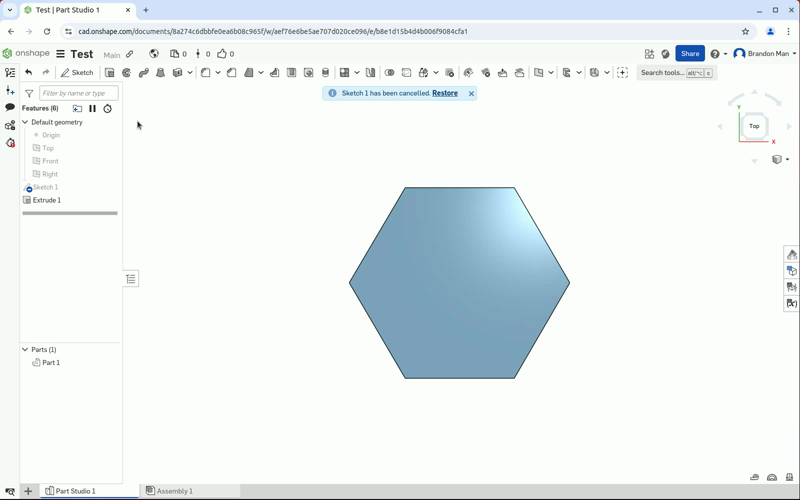
key(shift+h)
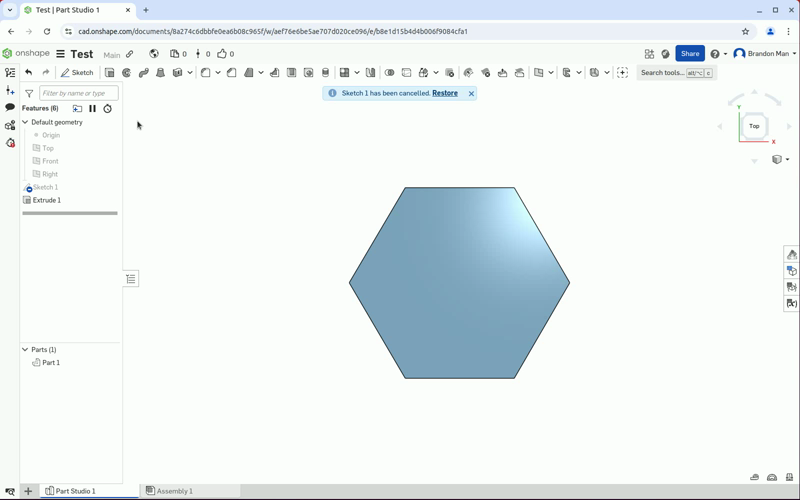
mouse_move(73, 189)
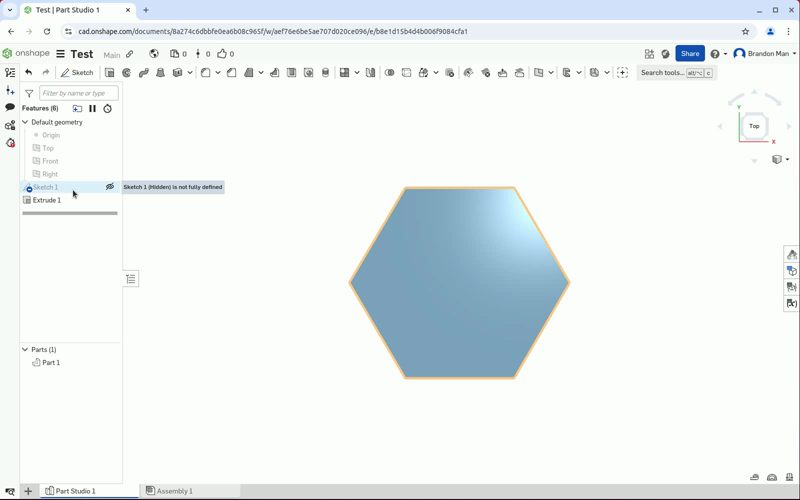
click(73, 189)
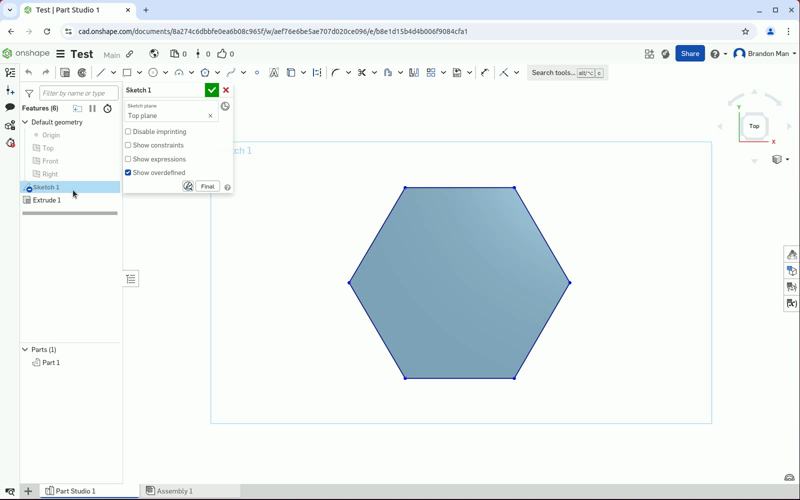
mouse_move(229, 92)
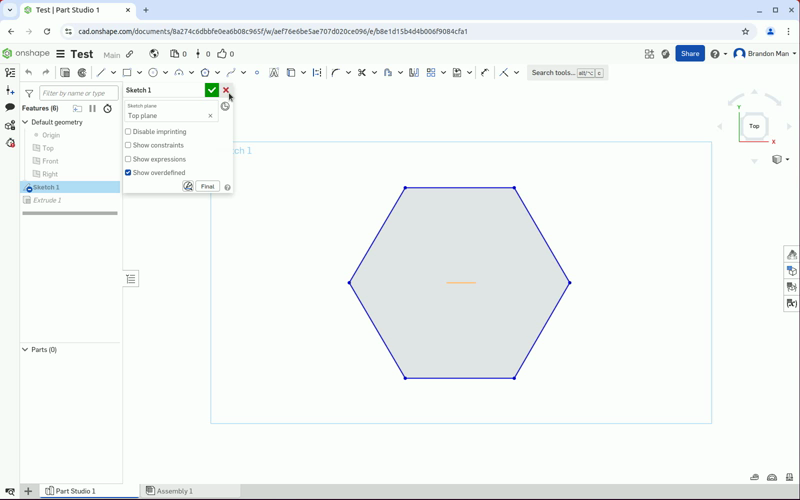
click(229, 92)
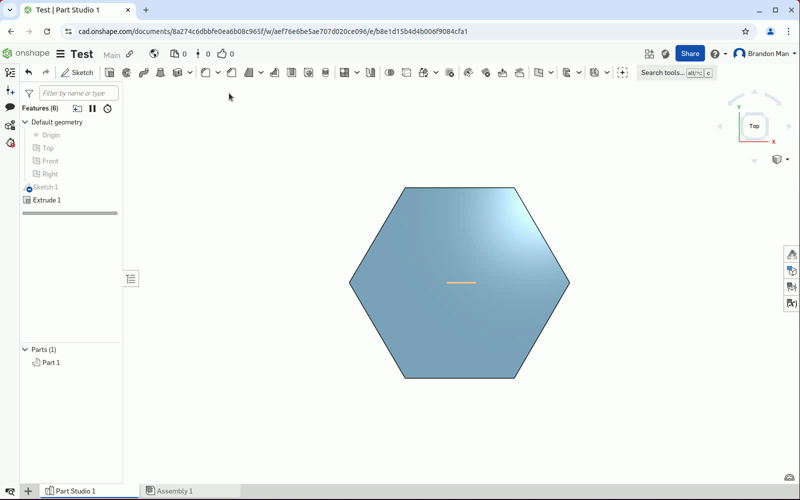
mouse_move(541, 75)
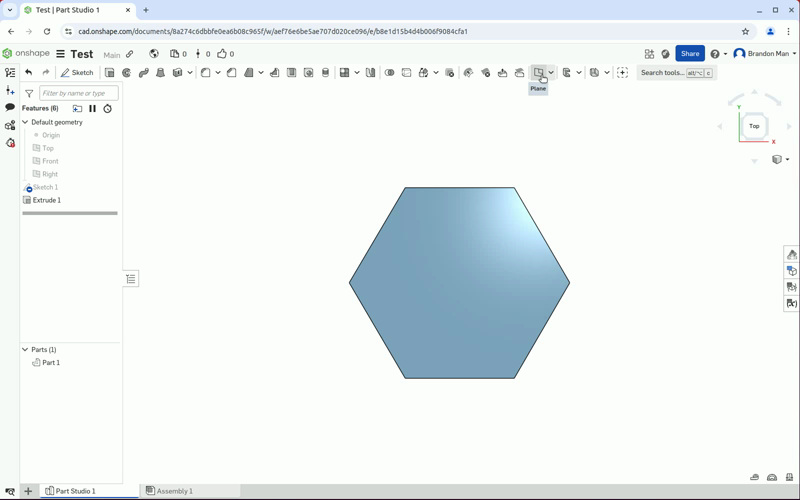
click(541, 75)
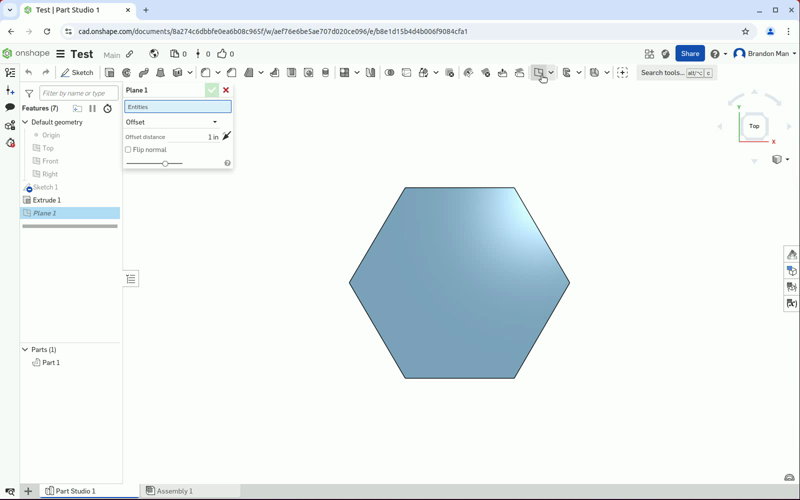
mouse_move(73, 150)
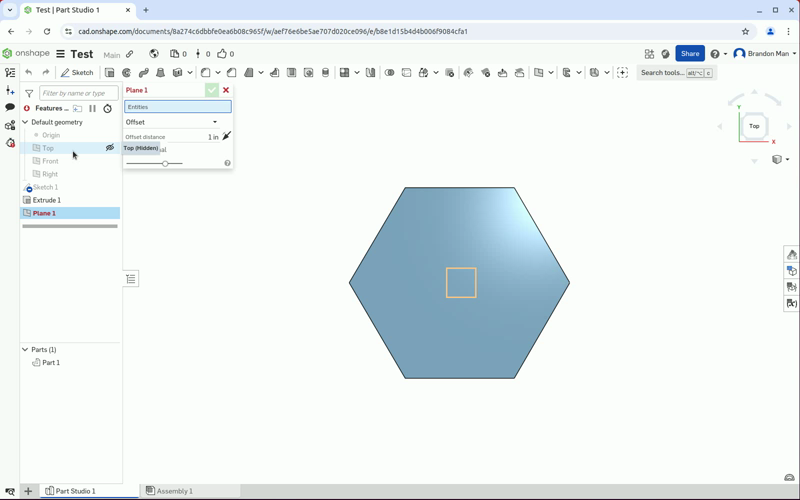
click(73, 150)
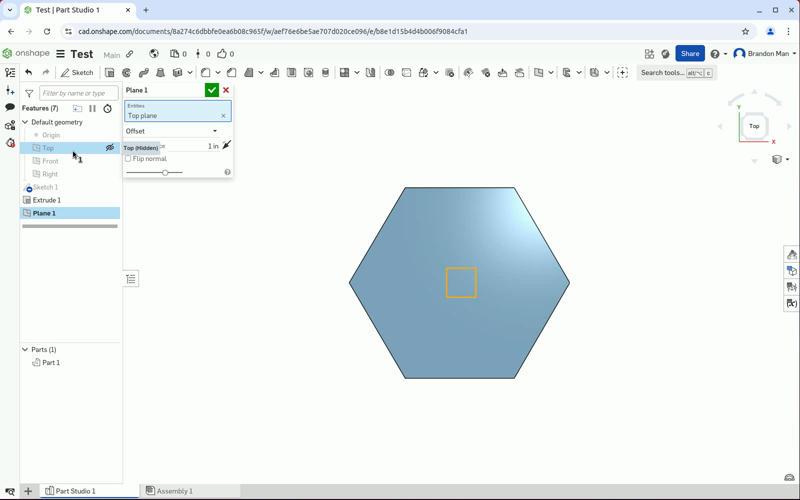
key(tab, 2)
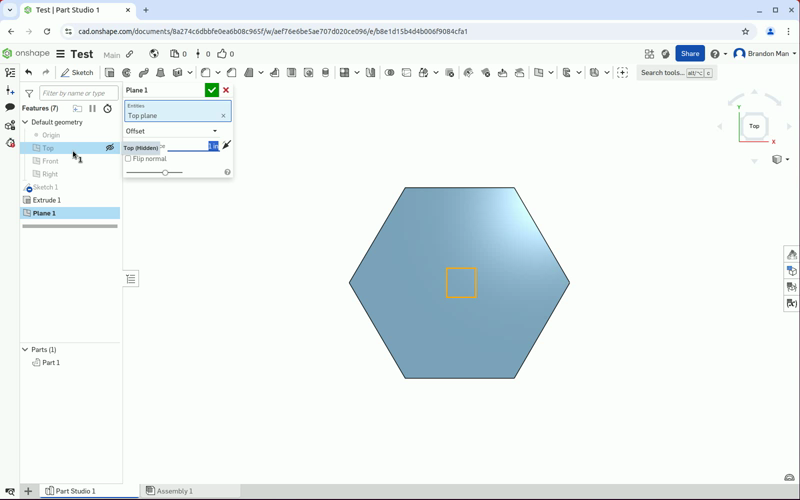
text(15.405)
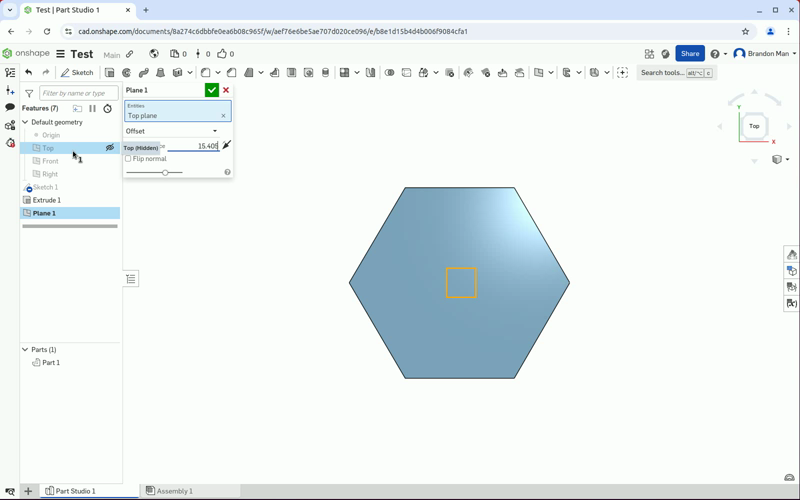
key(enter, 2)
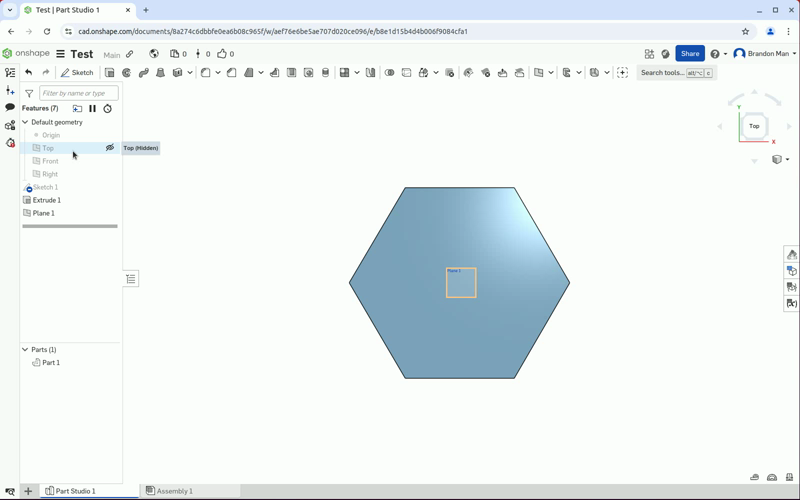
key(shift+s)
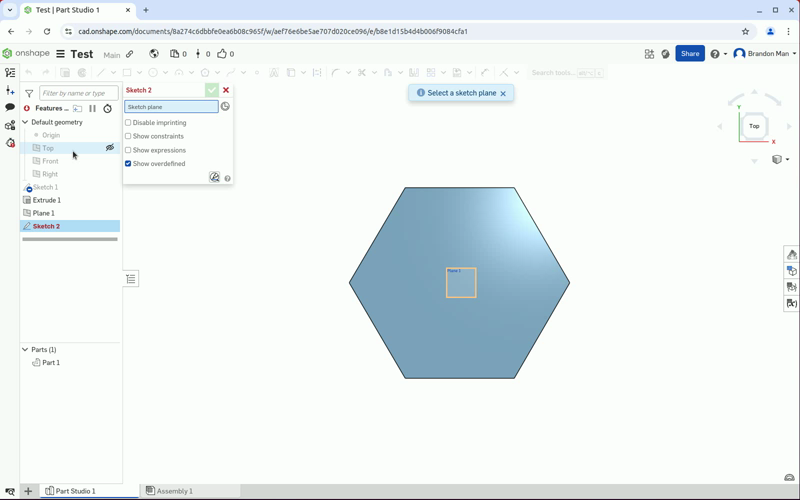
mouse_move(73, 215)
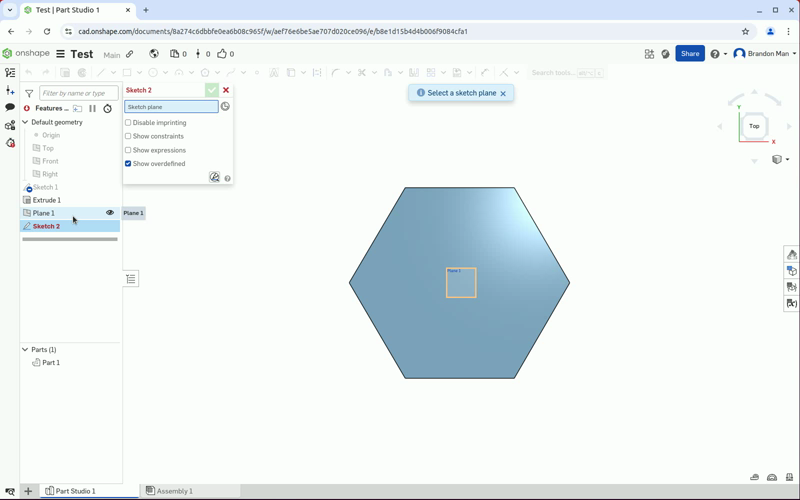
click(73, 215)
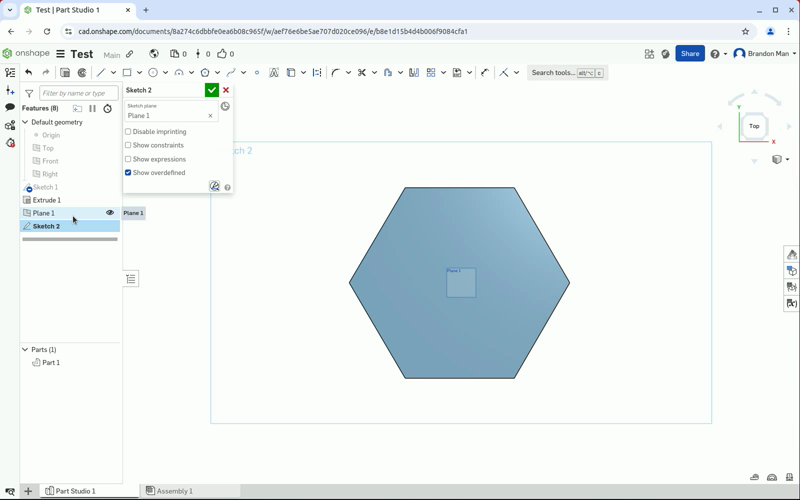
mouse_move(73, 352)
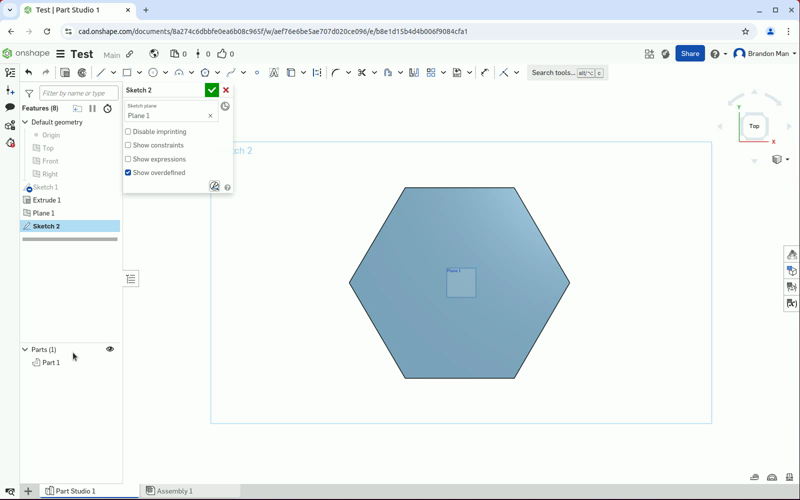
key(y)
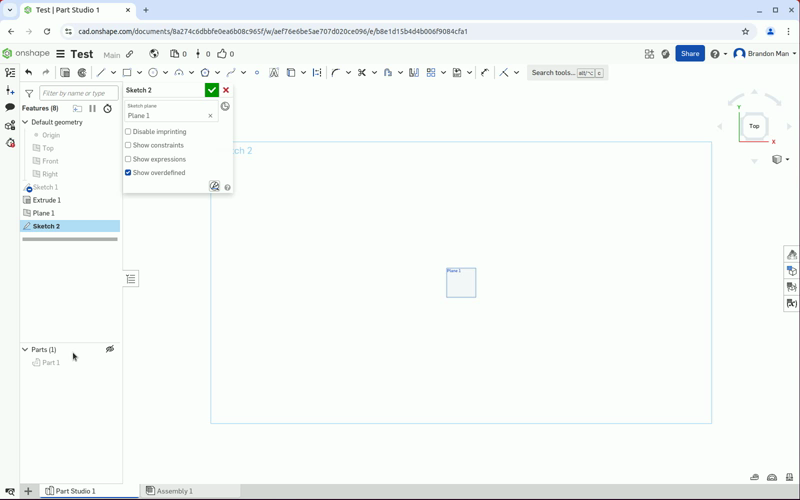
key(c)
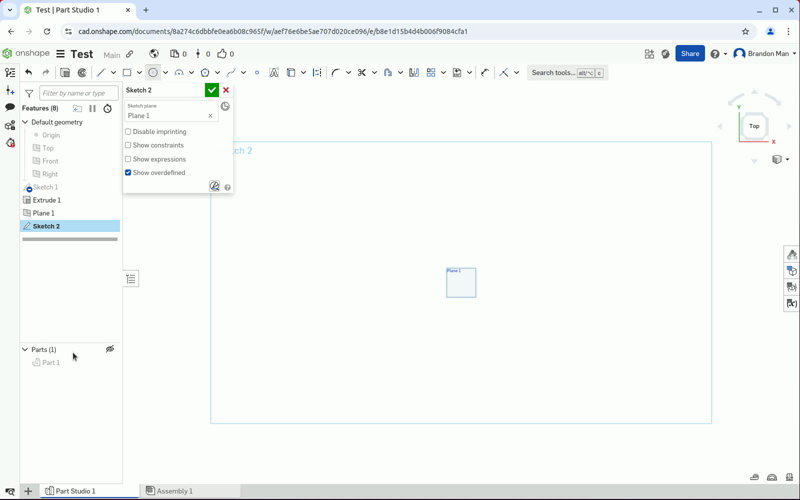
key_down(shift)
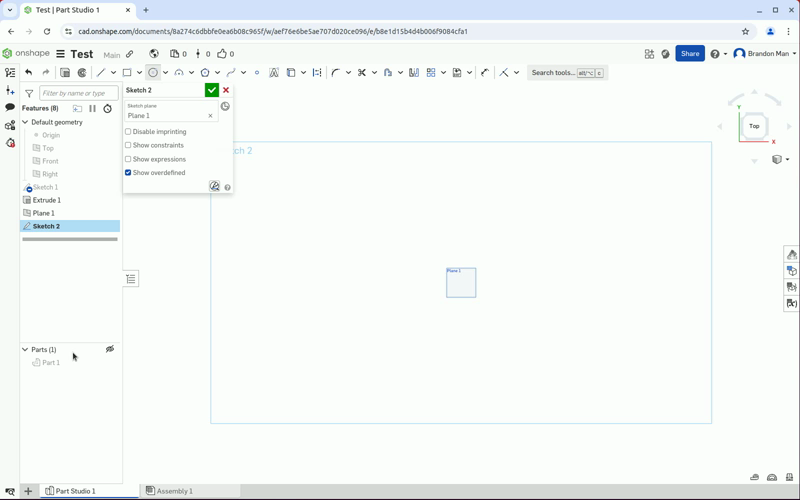
mouse_move(461, 282)
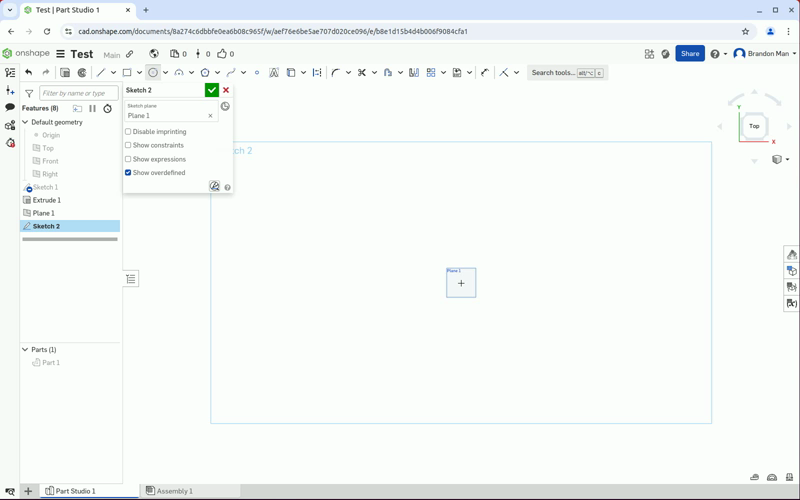
click(461, 282)
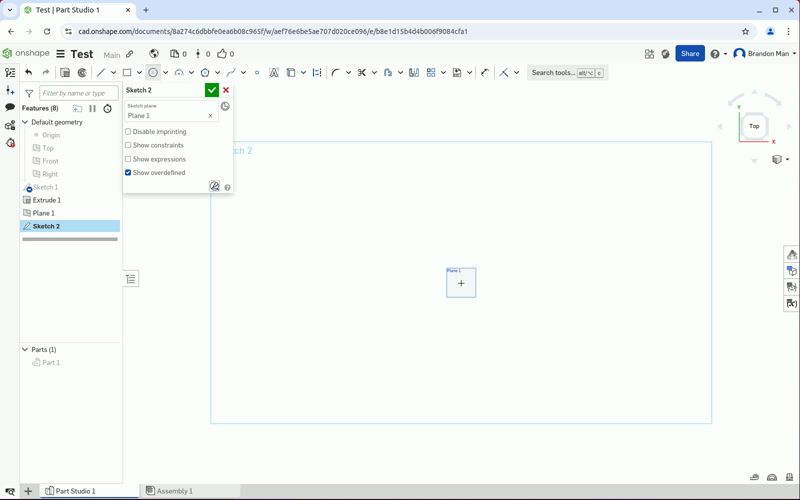
key_up(shift)
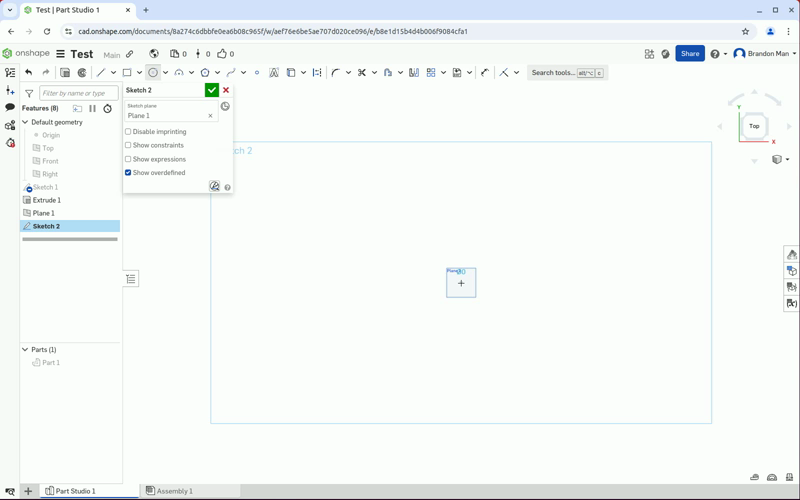
mouse_move(552, 282)
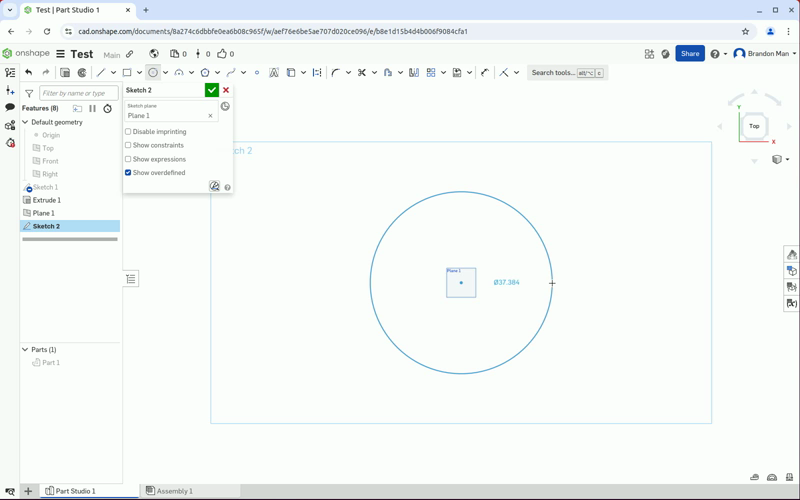
click(552, 282)
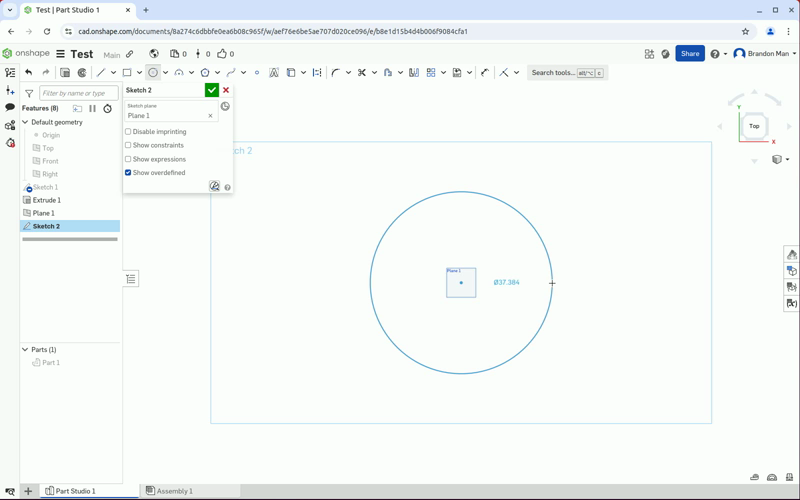
key(esc)
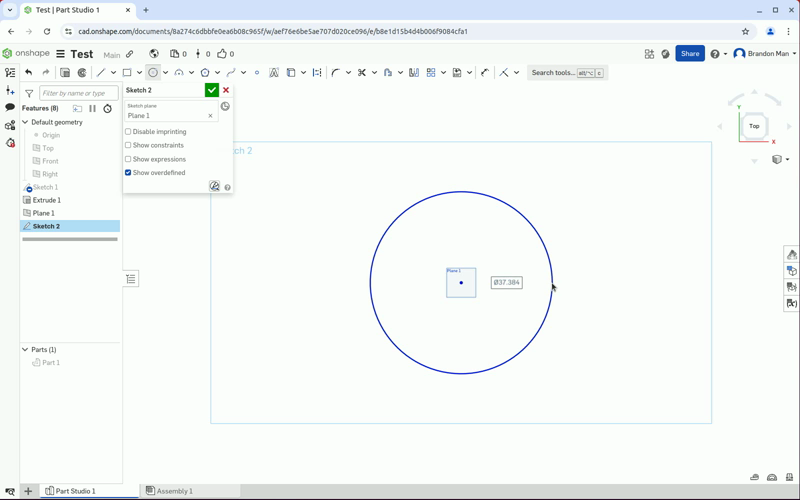
mouse_move(498, 224)
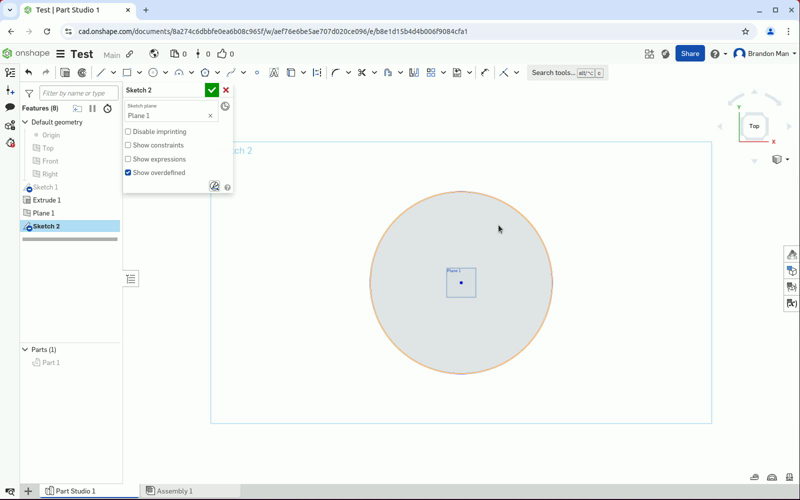
click(498, 224)
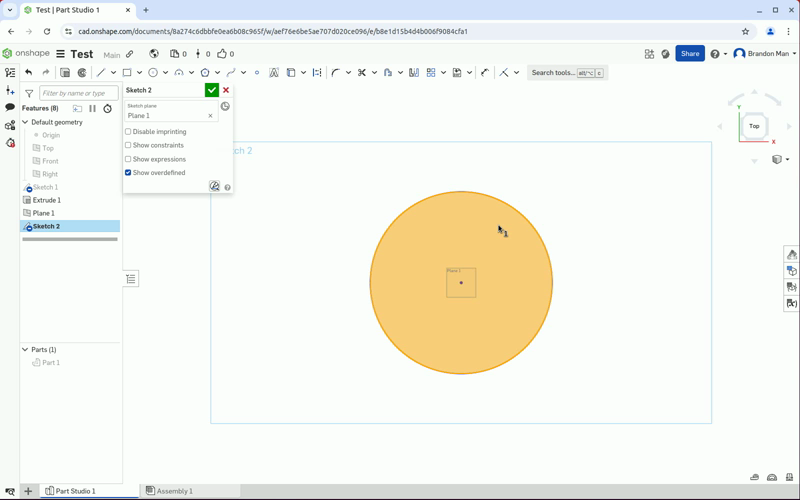
mouse_move(73, 352)
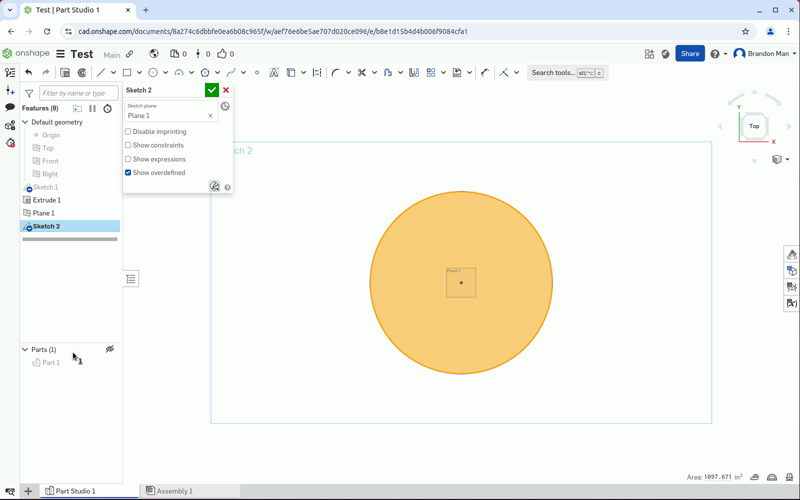
key(shift+y)
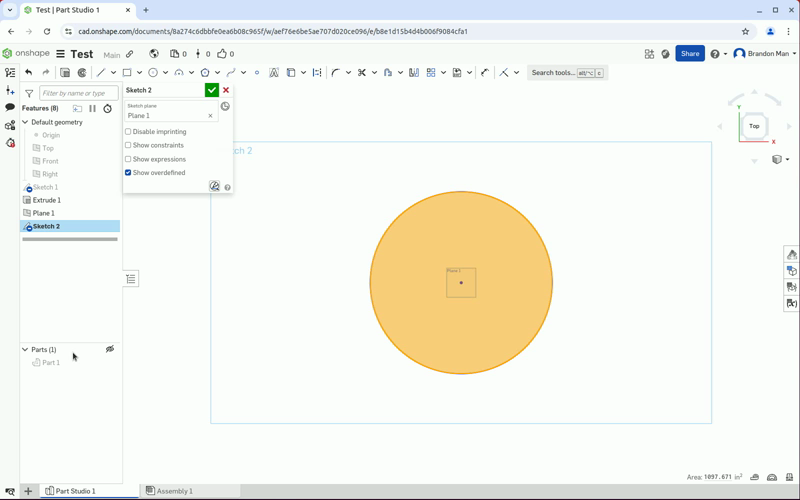
key(shift+e)
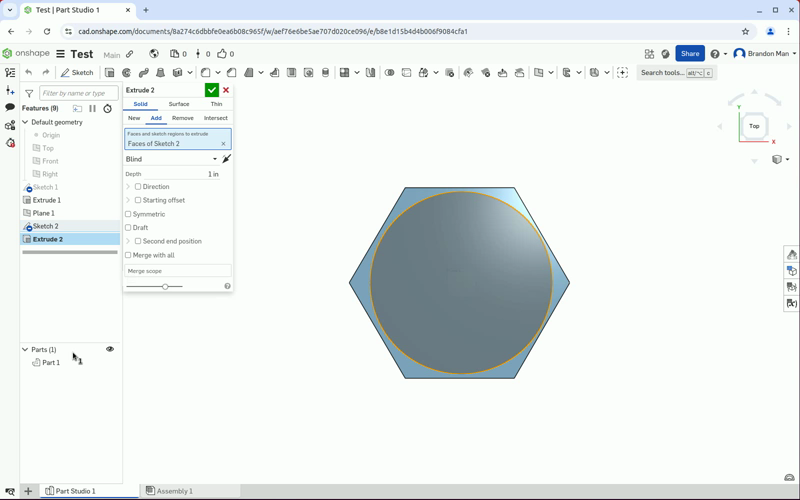
mouse_move(143, 106)
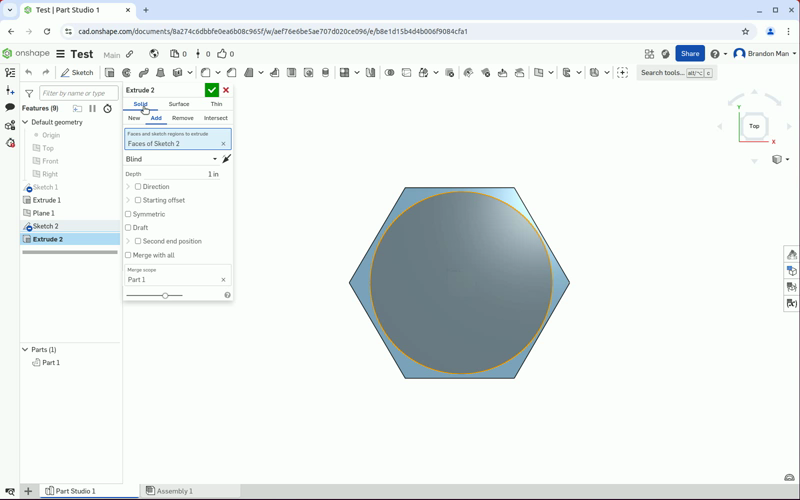
click(143, 106)
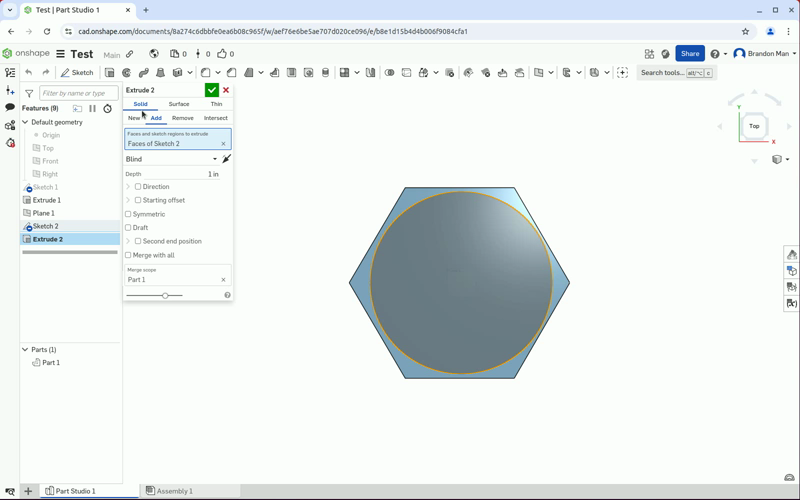
mouse_move(137, 120)
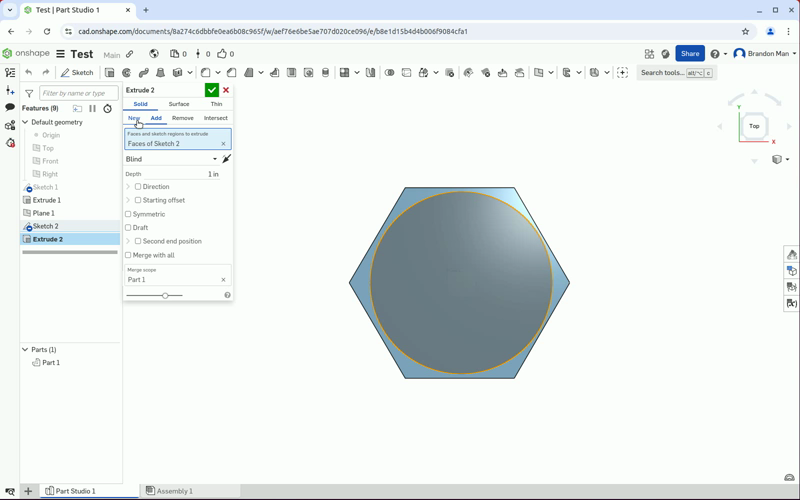
click(137, 120)
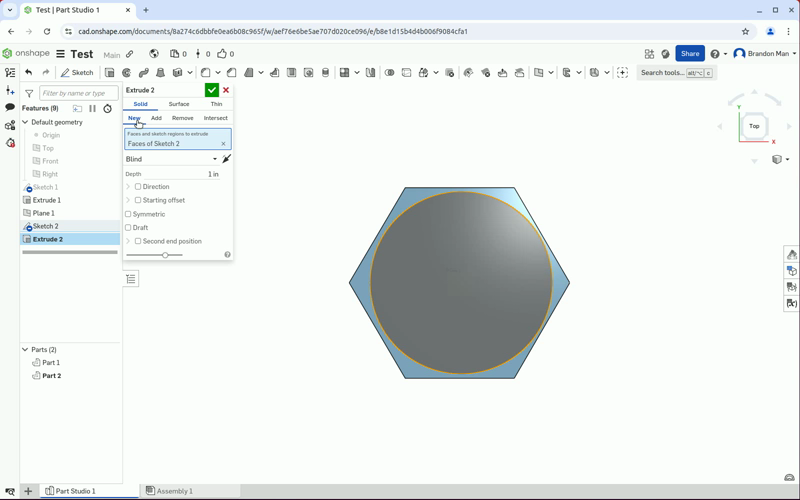
key(tab, 4)
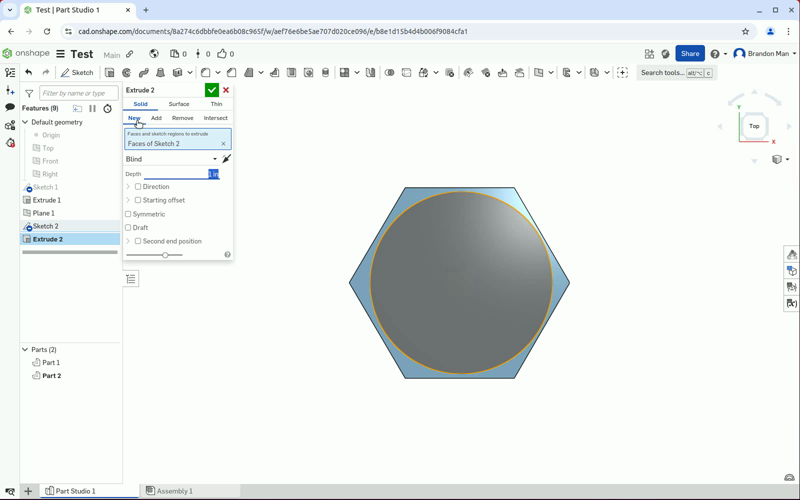
text(7.703)
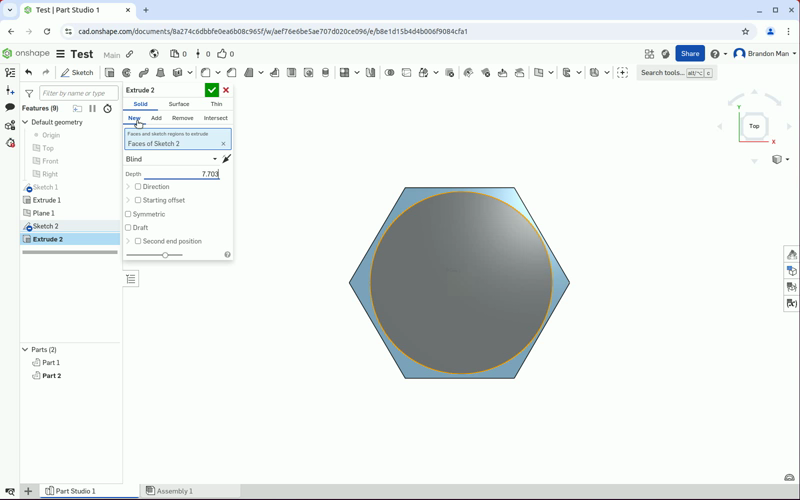
key(enter)
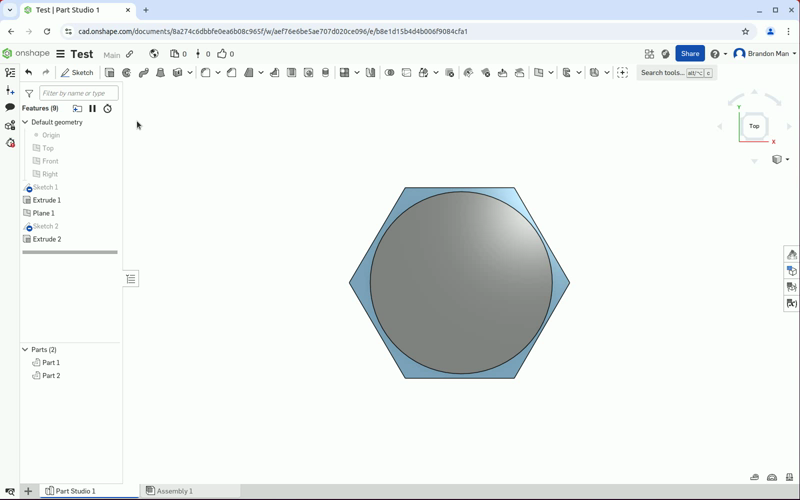
key(shift+h)
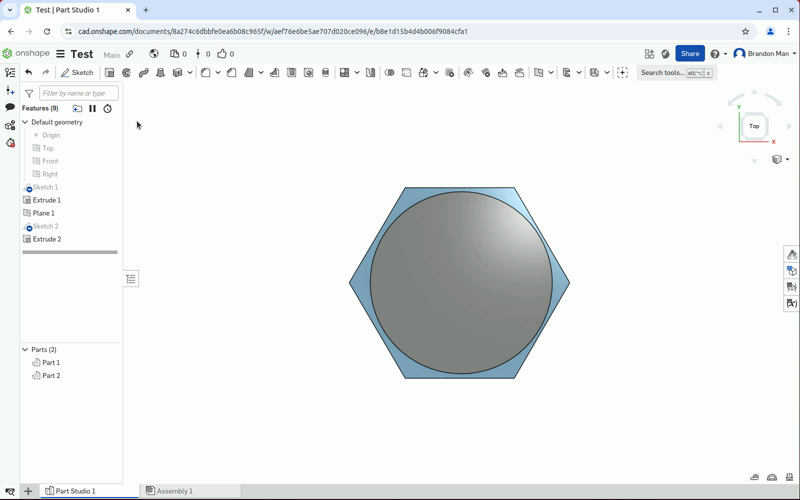
key(shift+h)
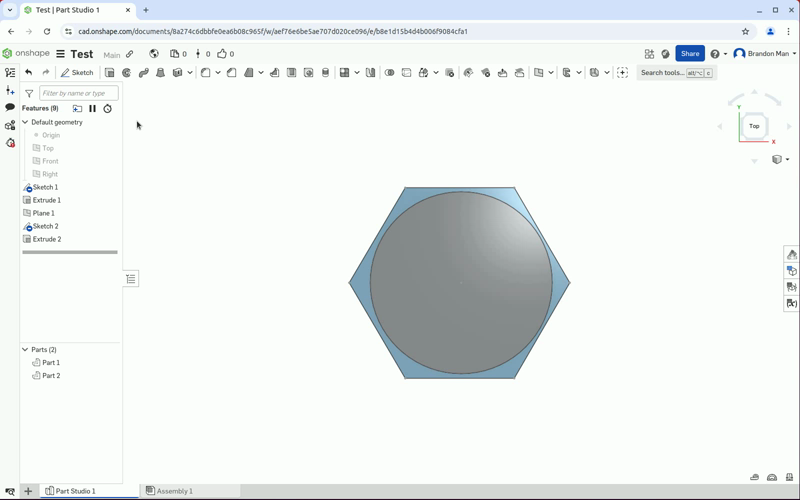
key(shift+7)
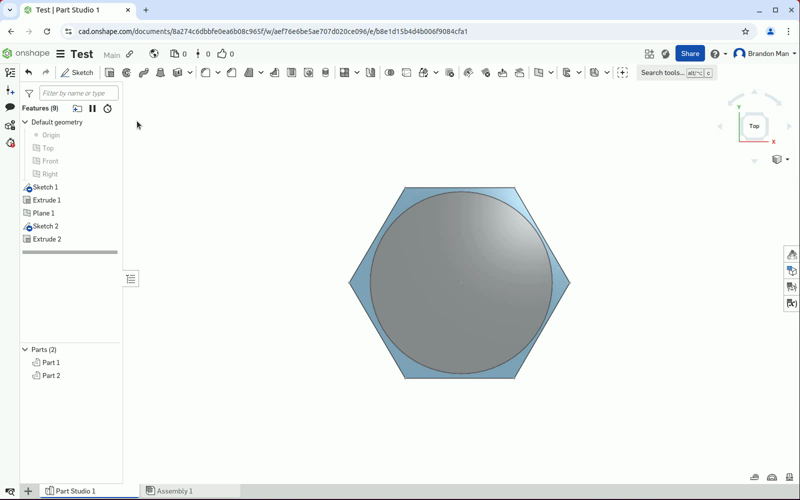
key(up, 3)
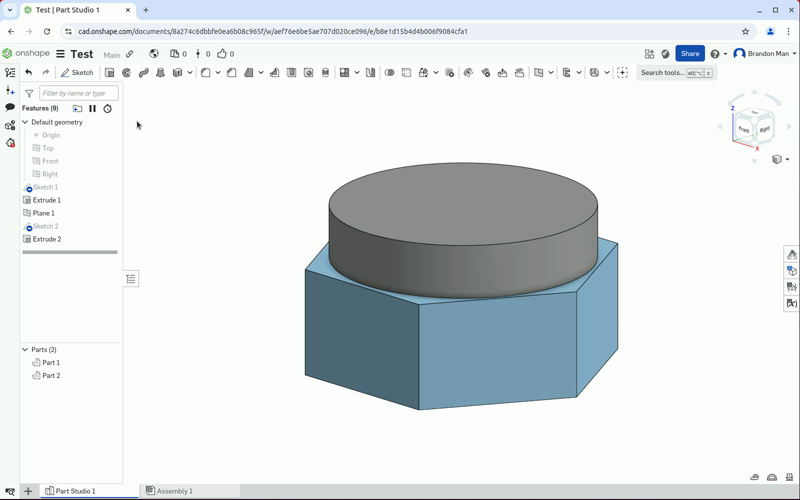
key(left, 3)
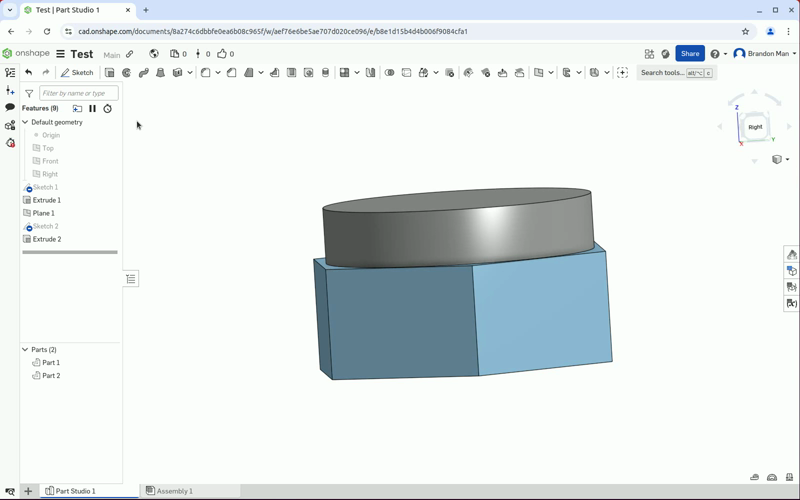
key(right, 3)
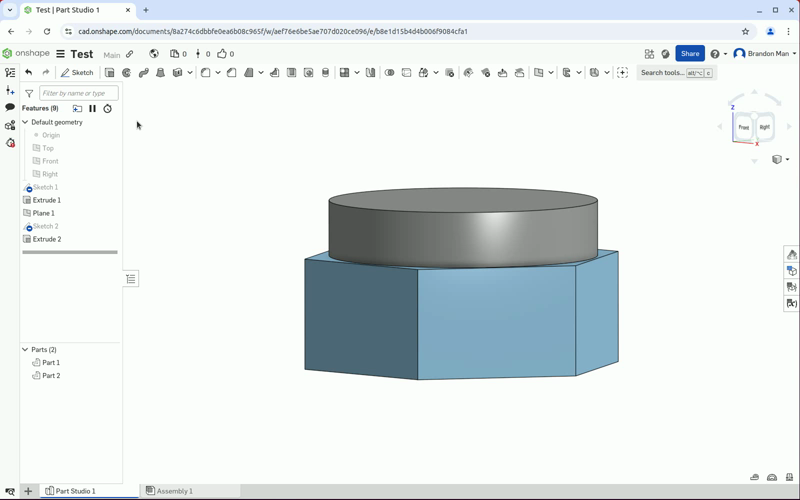
key(down, 3)
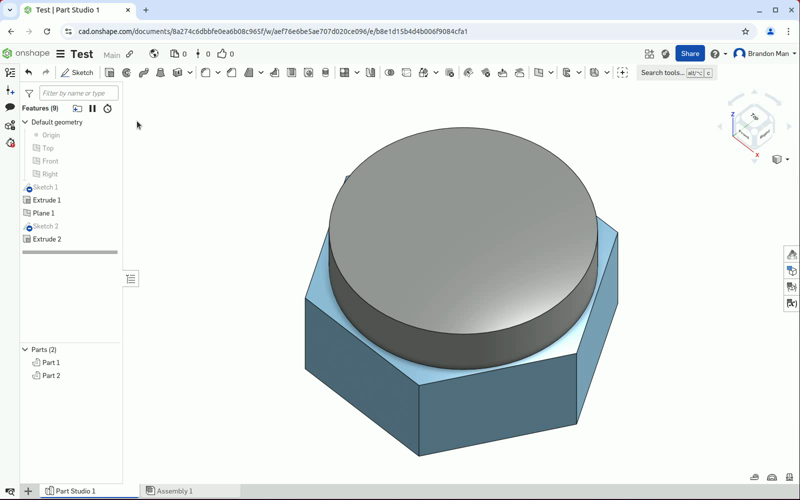
mouse_move(73, 189)
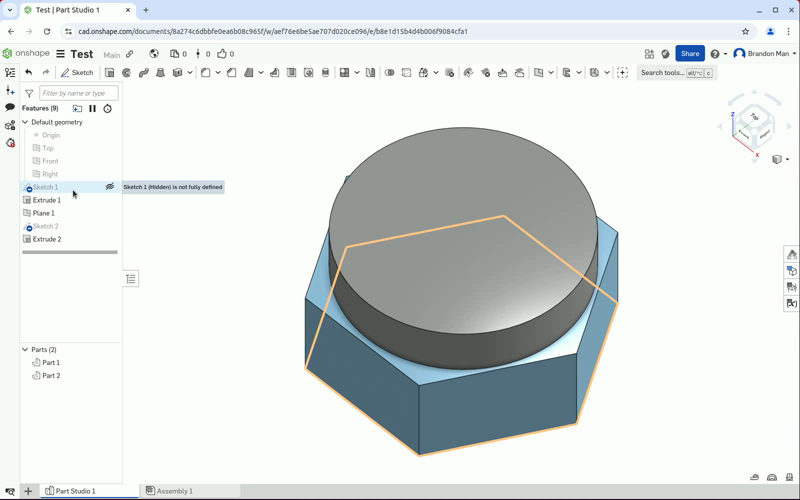
click(73, 189)